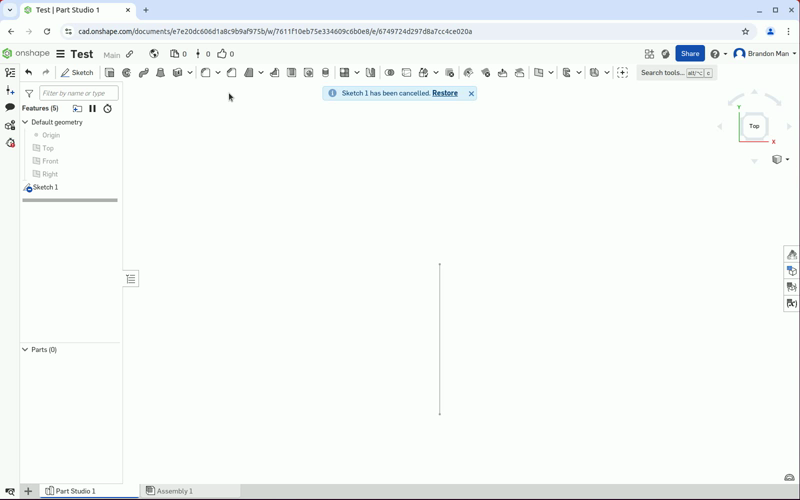
key(shift+h)
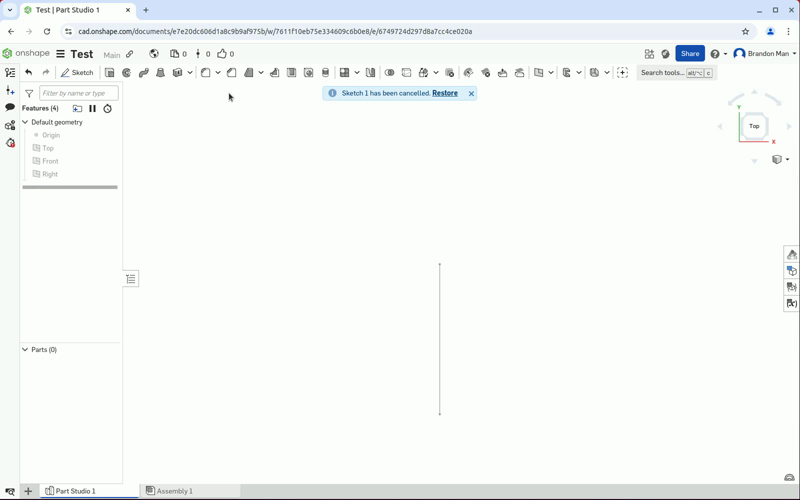
key(shift+s)
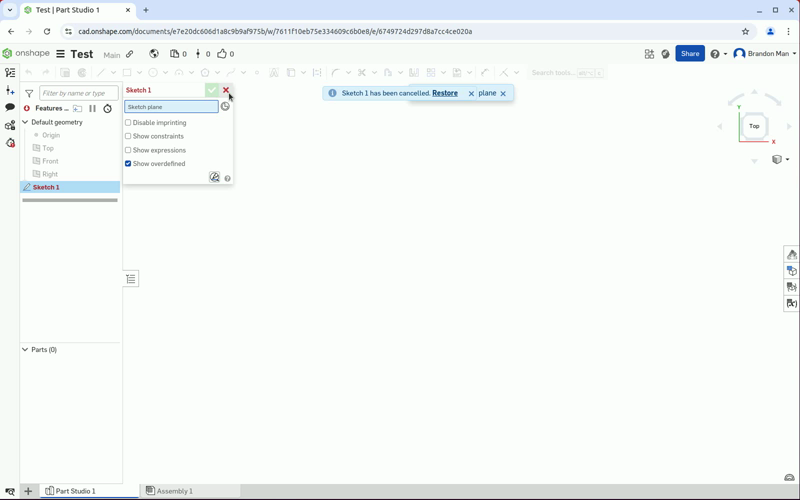
mouse_move(73, 150)
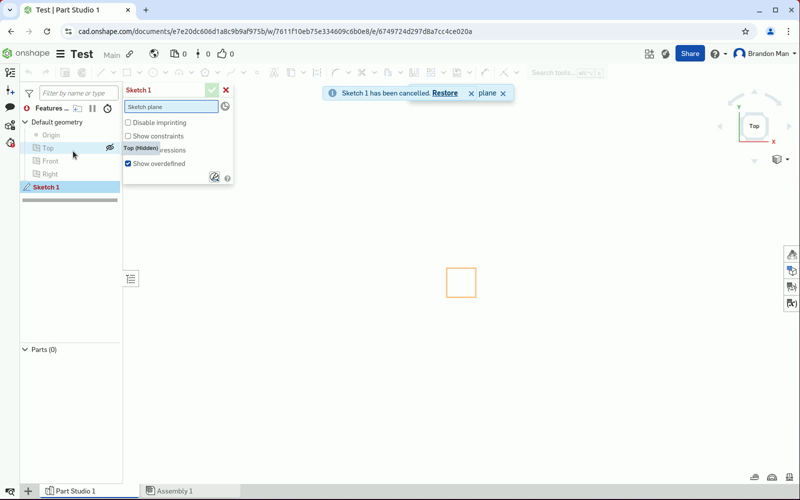
click(73, 150)
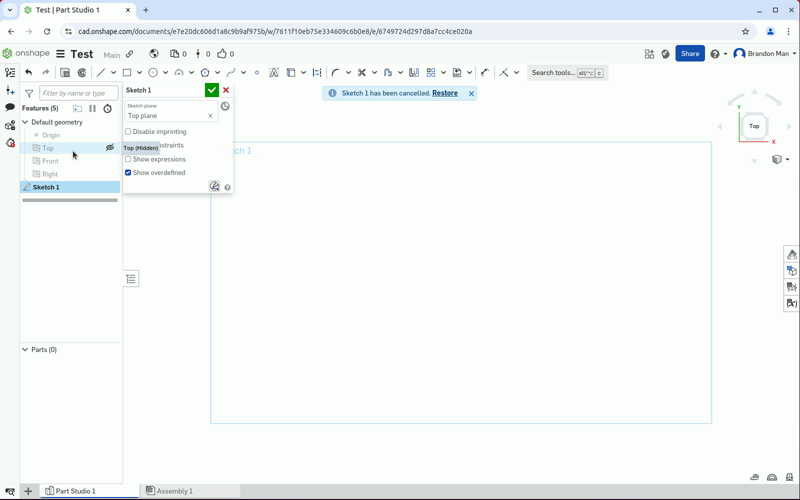
mouse_move(73, 352)
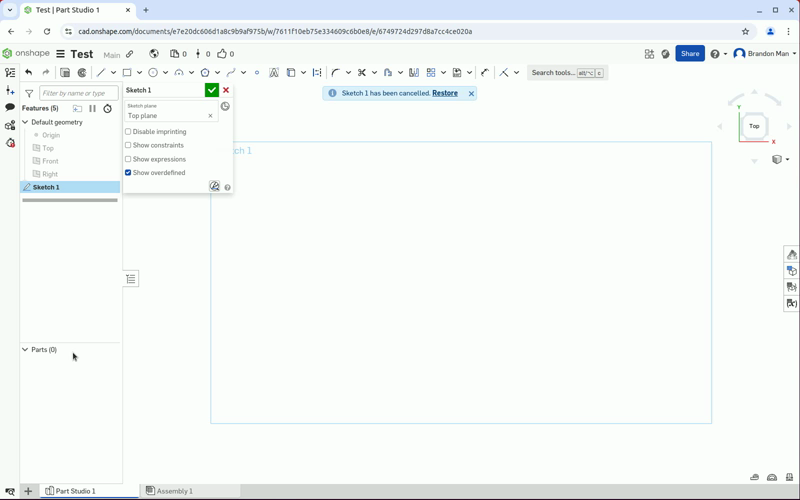
key(y)
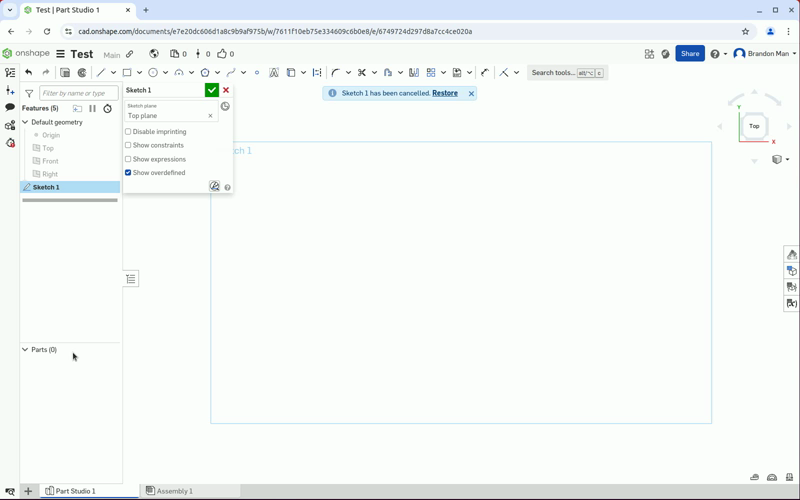
key(l)
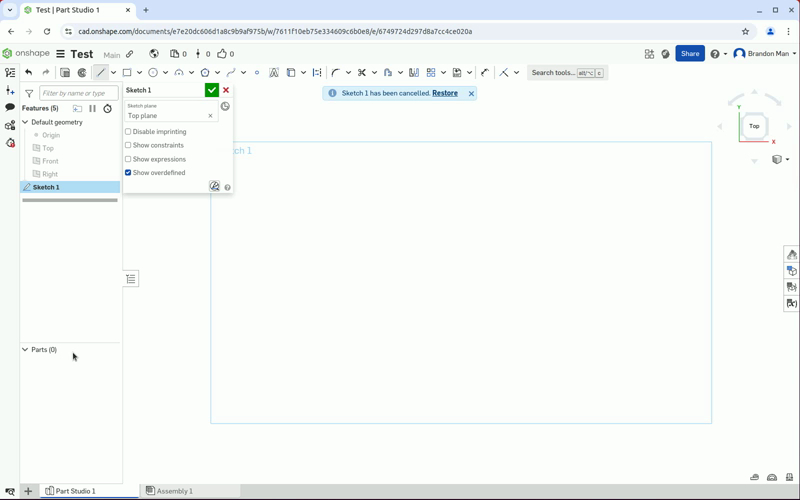
key_down(shift)
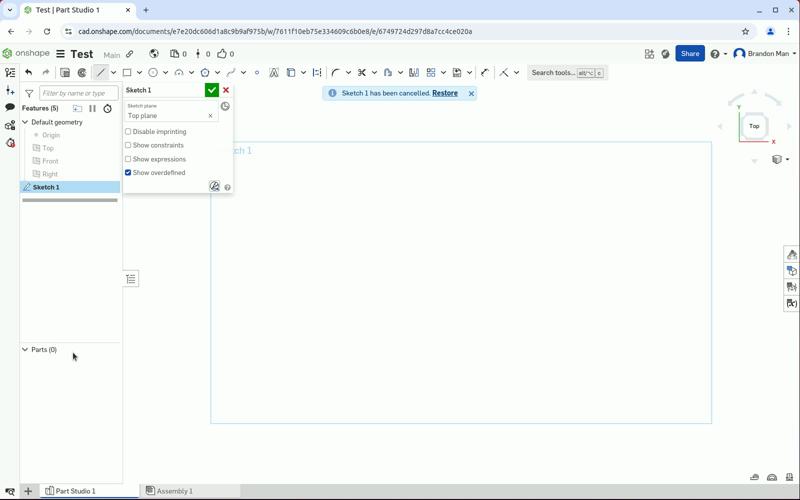
mouse_move(460, 282)
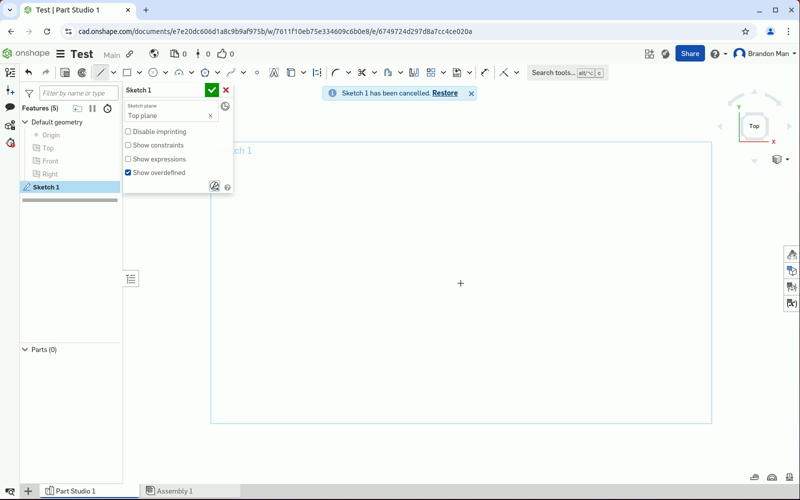
click(460, 282)
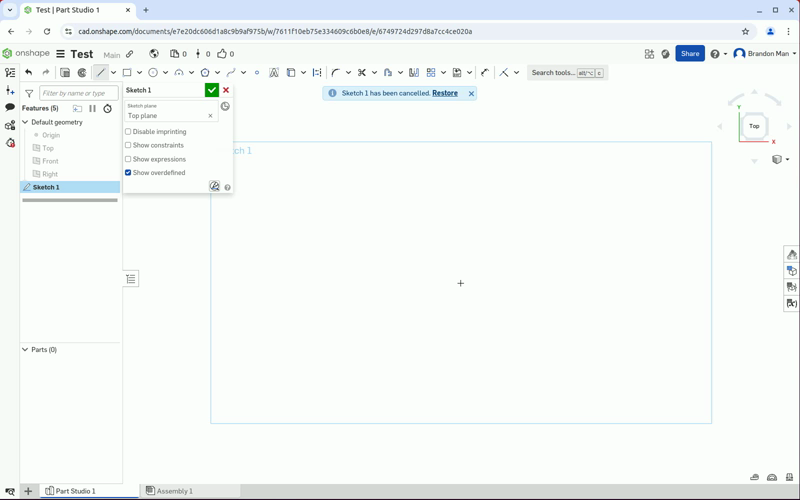
key_up(shift)
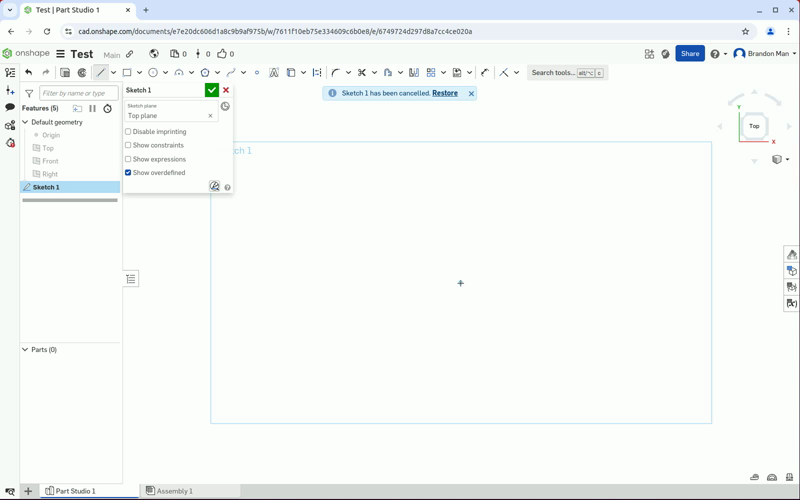
key_down(shift)
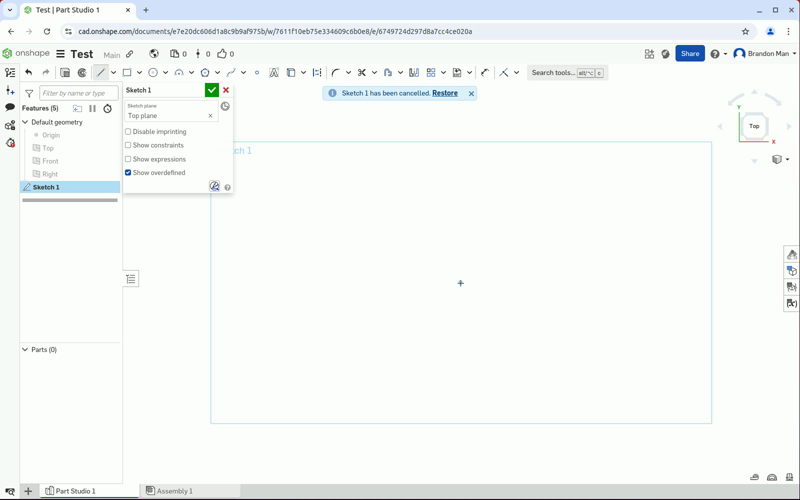
mouse_move(573, 282)
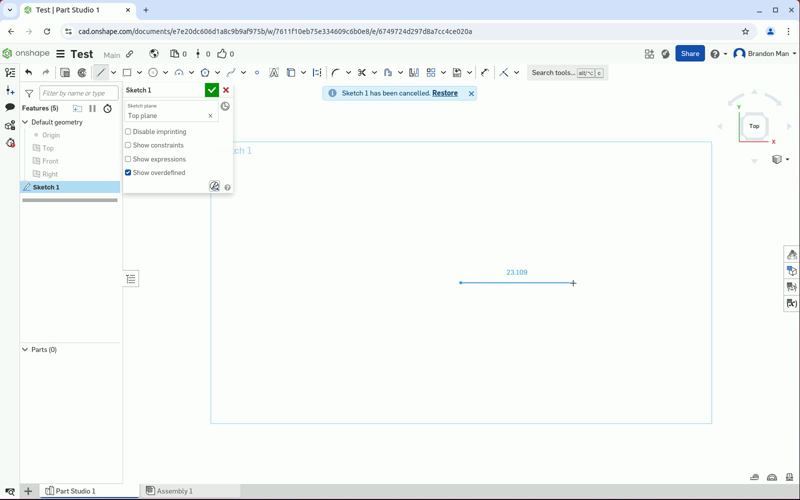
click(573, 282)
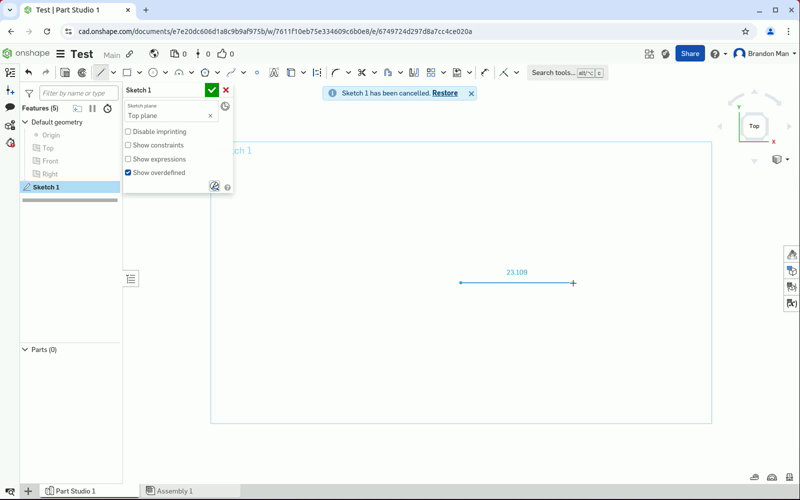
key_up(shift)
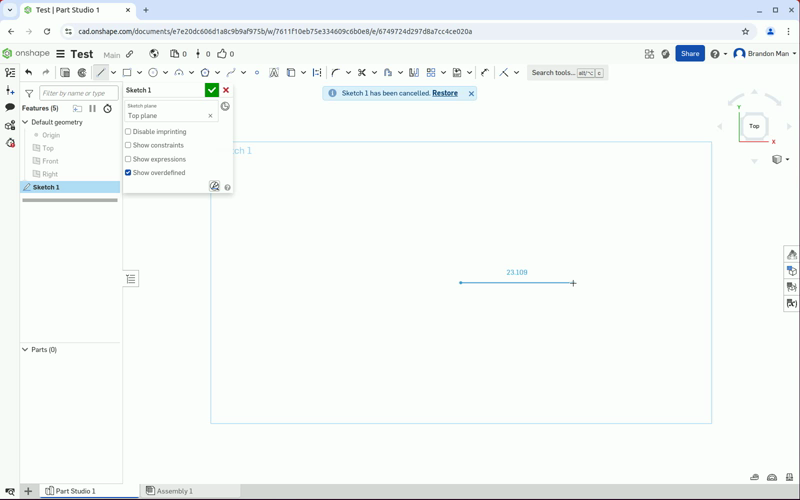
key_down(shift)
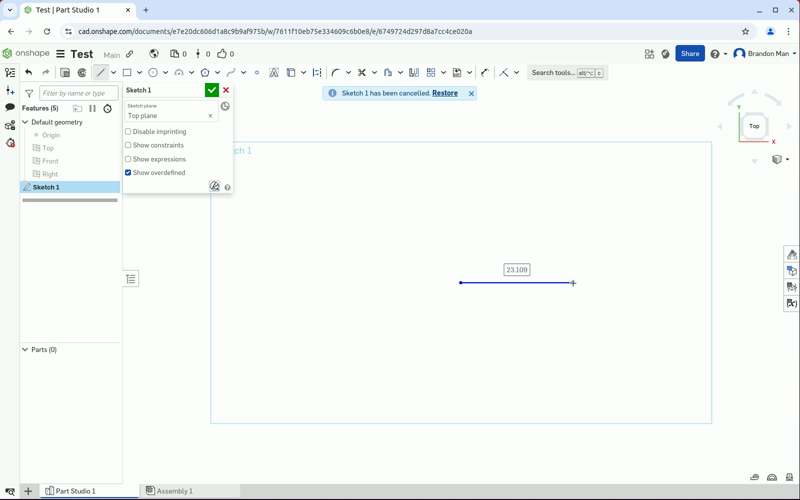
mouse_move(589, 282)
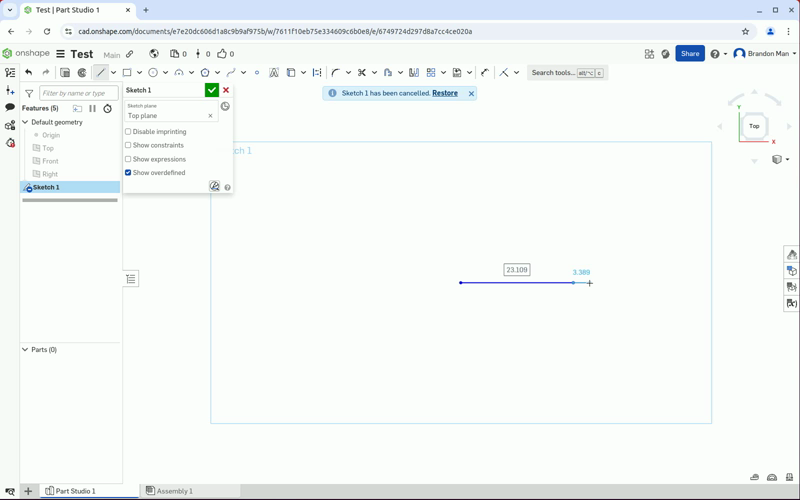
mouse_move(573, 281)
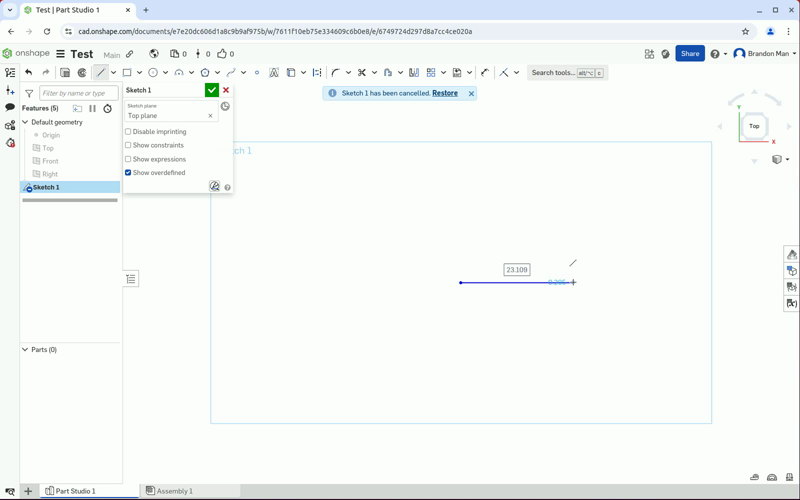
scroll(6)
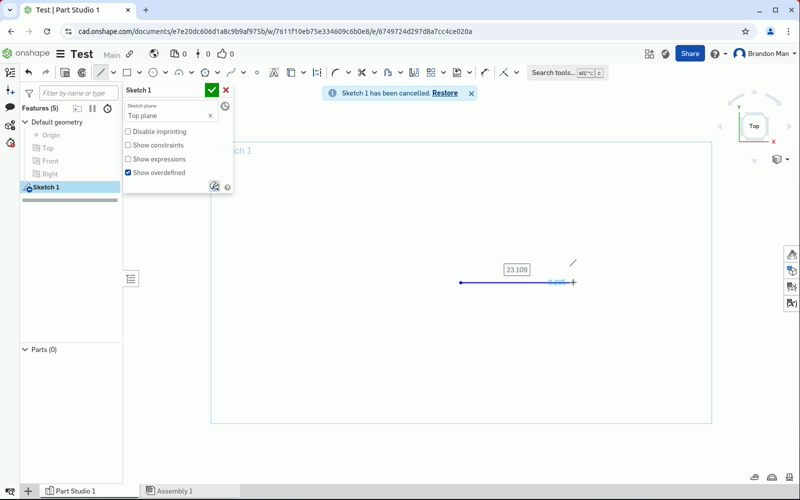
scroll(6)
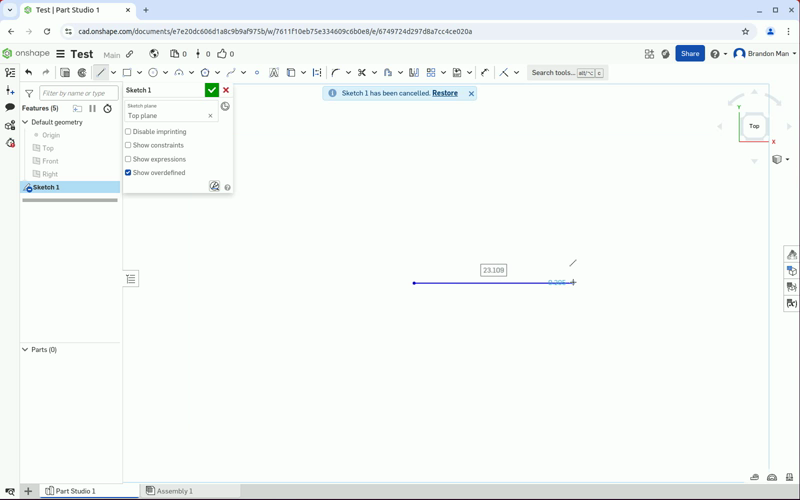
scroll(6)
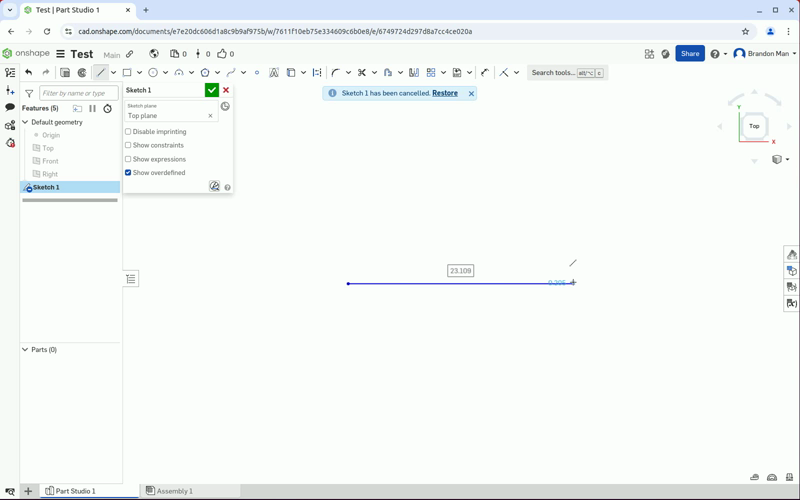
scroll(6)
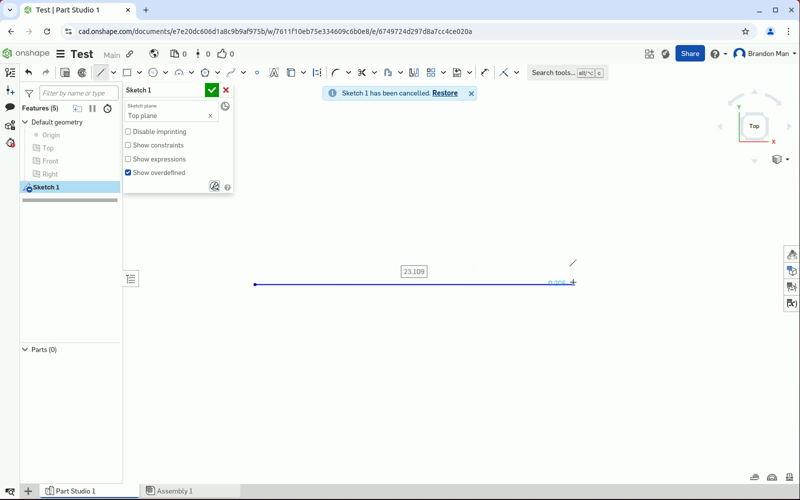
scroll(6)
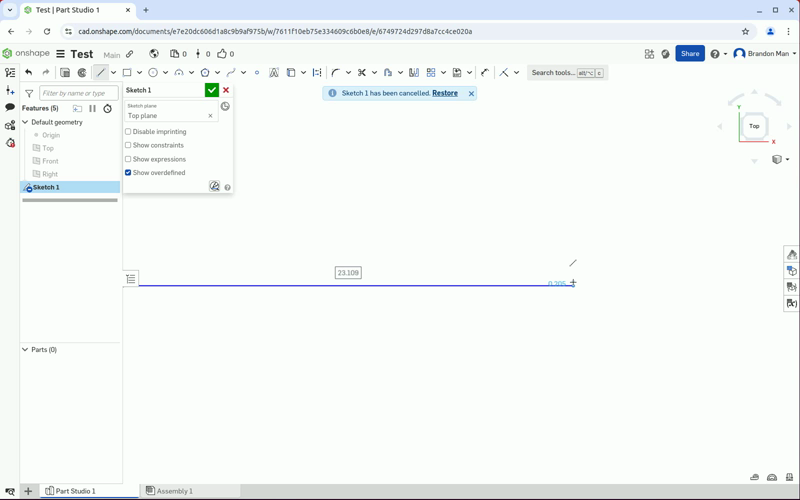
scroll(6)
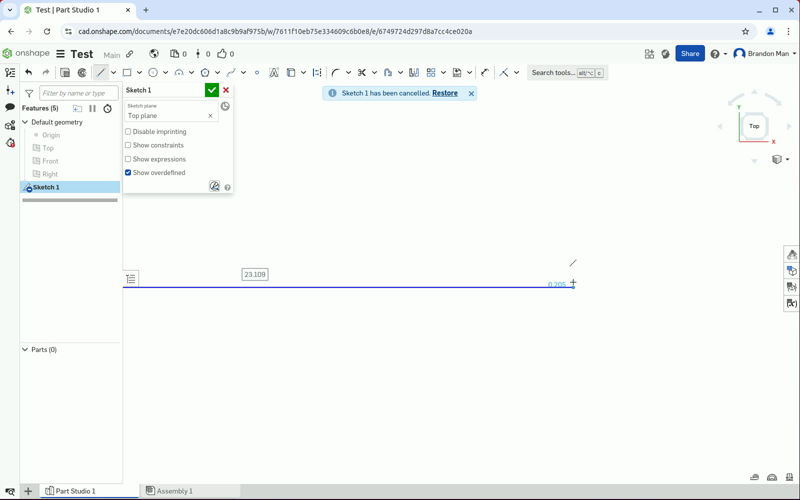
scroll(6)
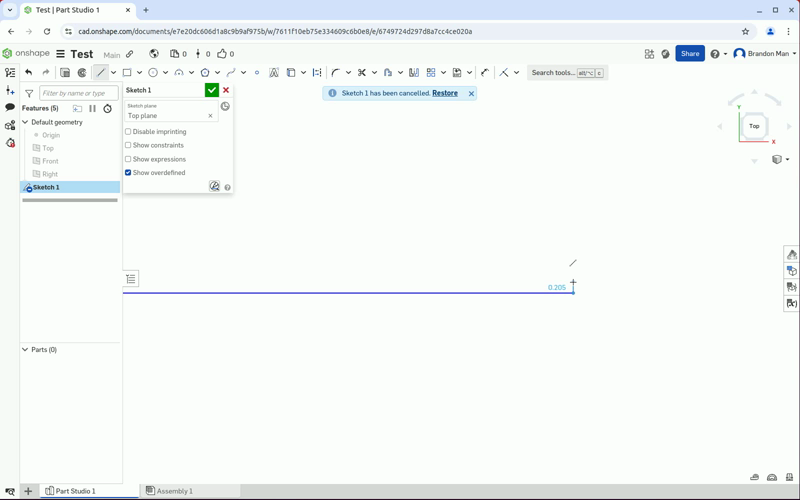
click(573, 281)
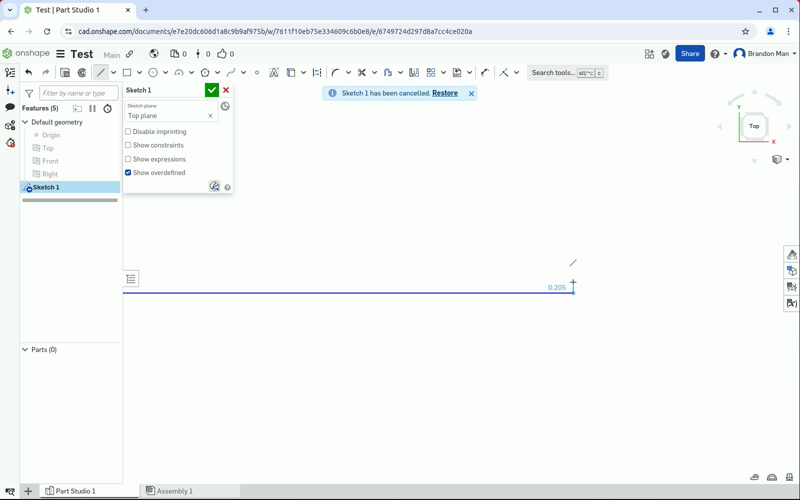
scroll(-6)
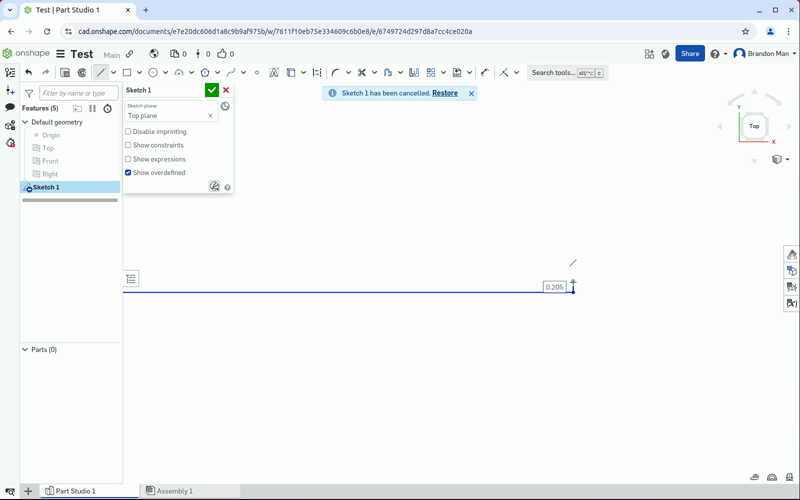
scroll(-6)
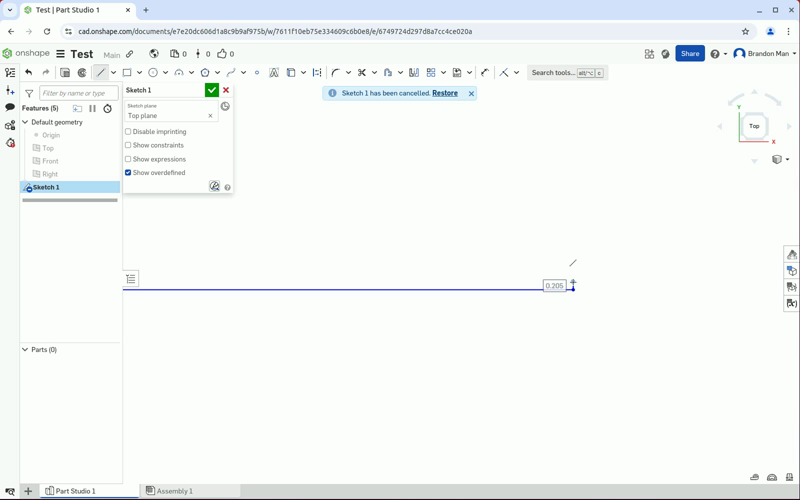
scroll(-6)
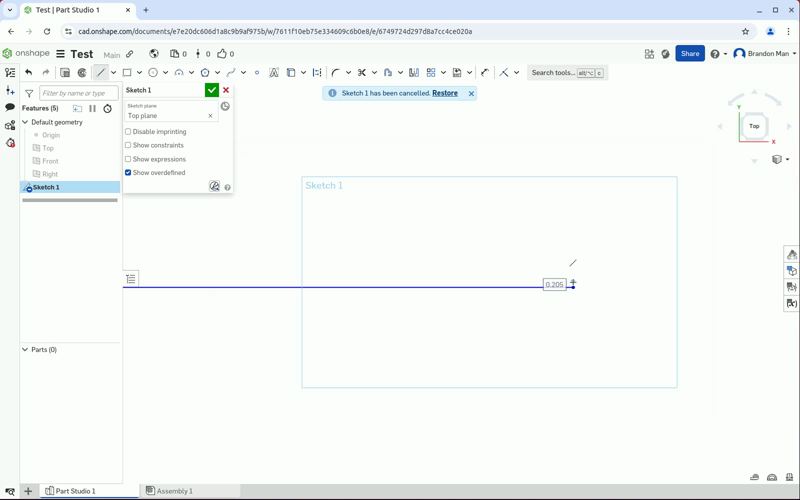
scroll(-6)
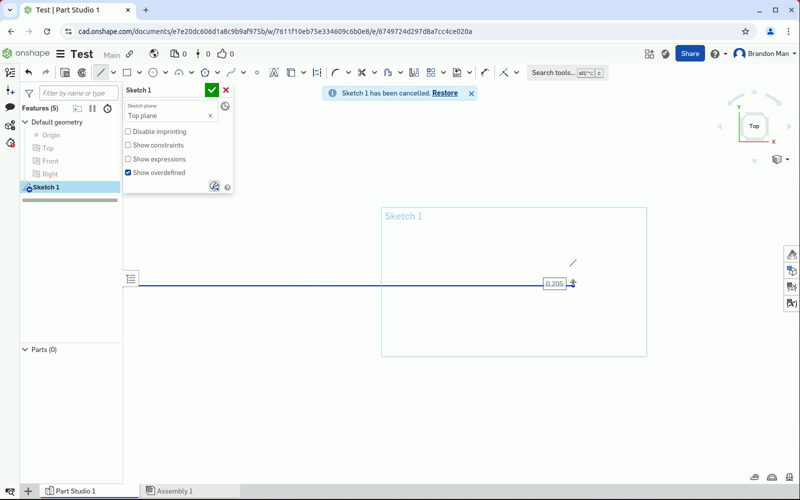
scroll(-6)
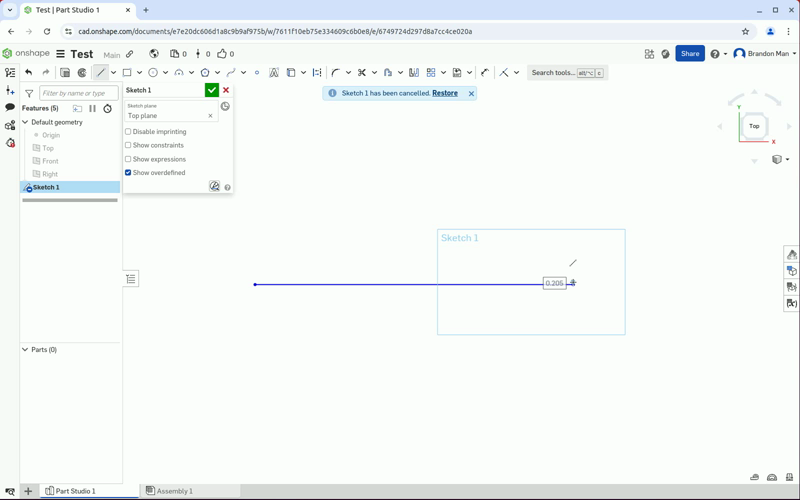
scroll(-6)
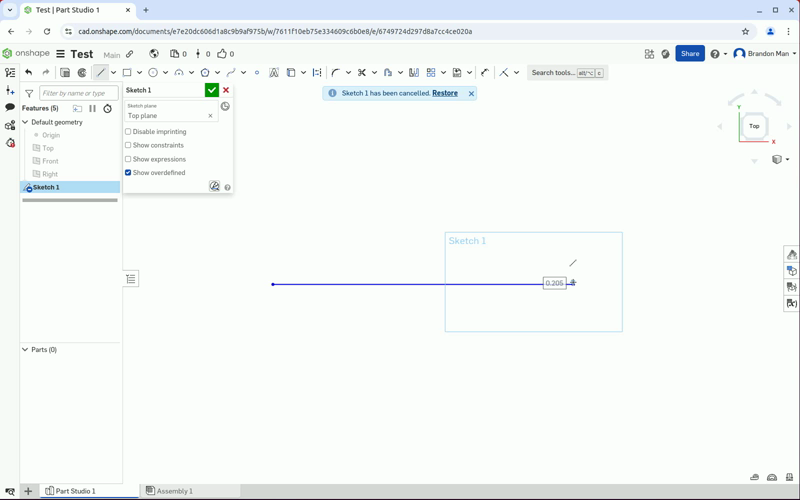
scroll(-6)
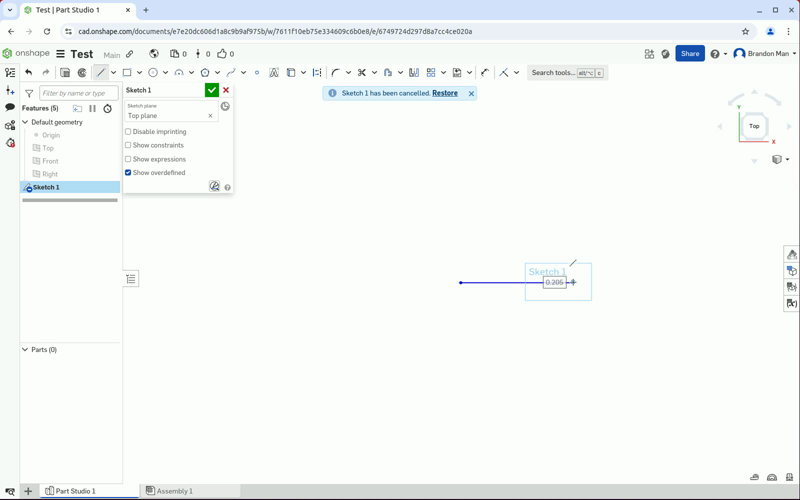
key_up(shift)
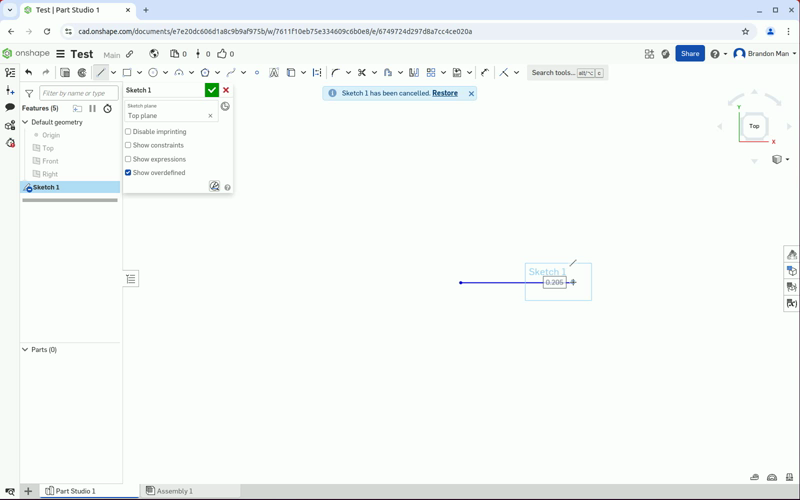
key_down(shift)
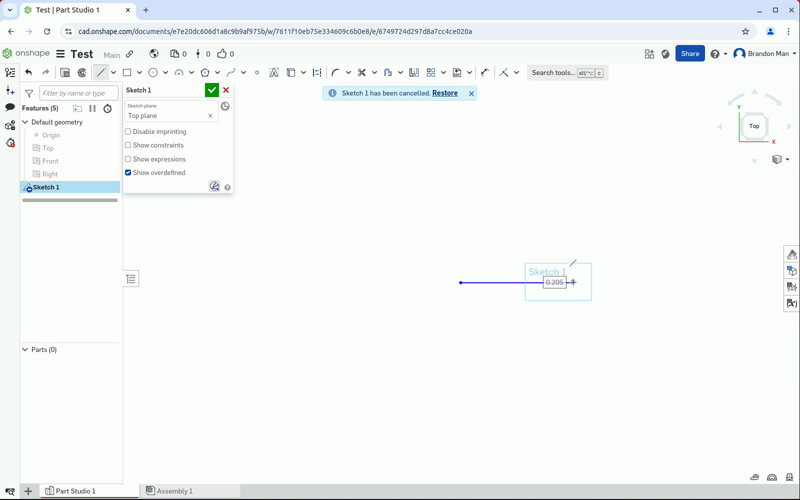
mouse_move(589, 281)
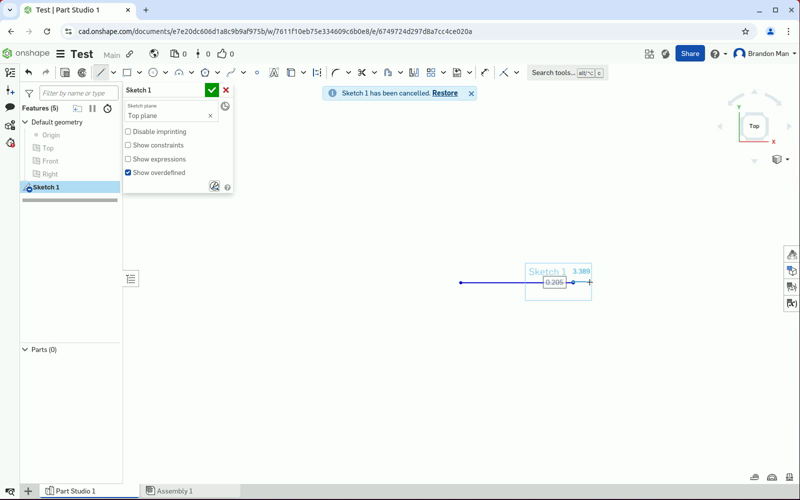
mouse_move(564, 281)
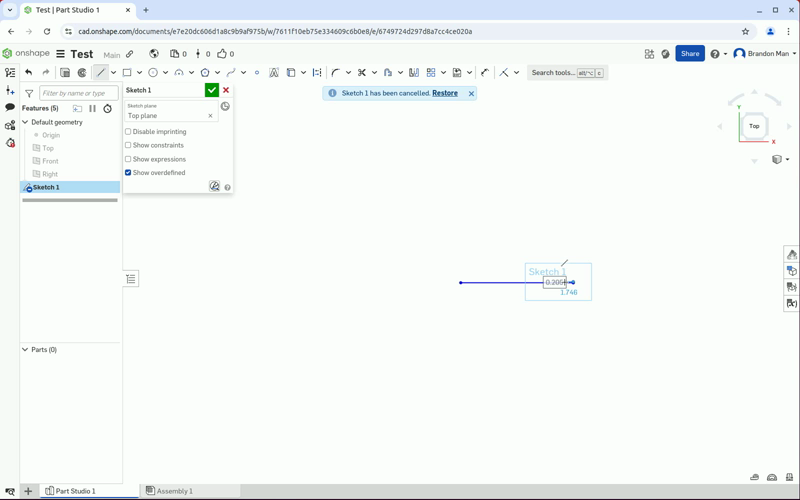
click(564, 281)
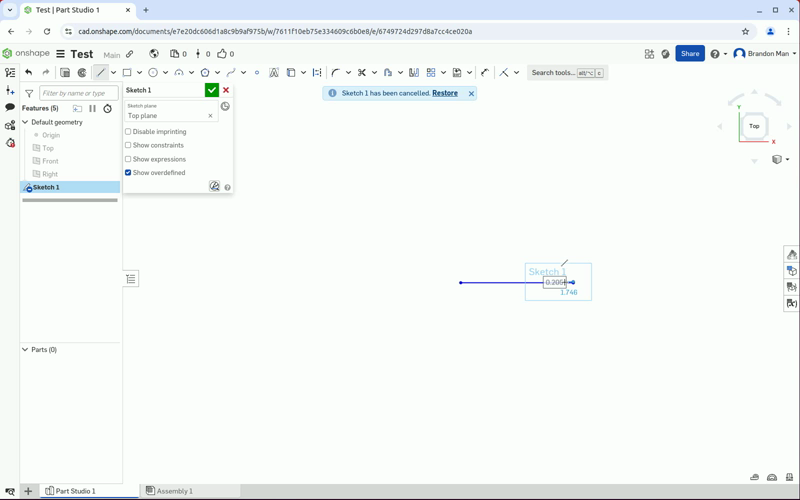
key_up(shift)
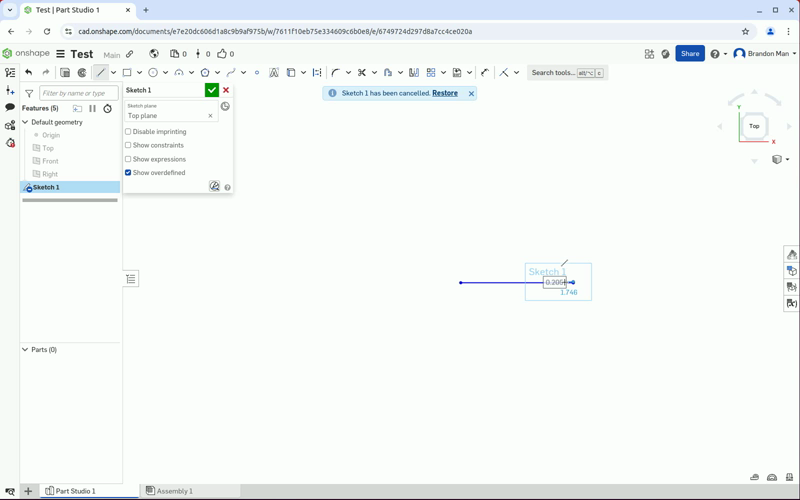
key_down(shift)
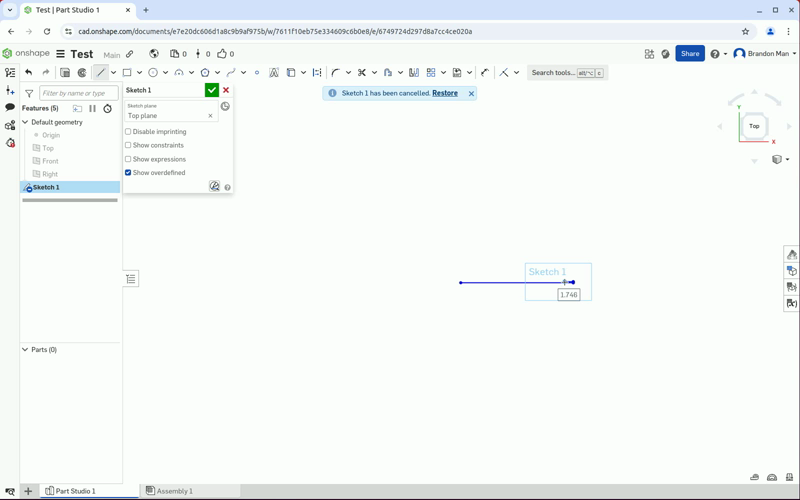
mouse_move(589, 281)
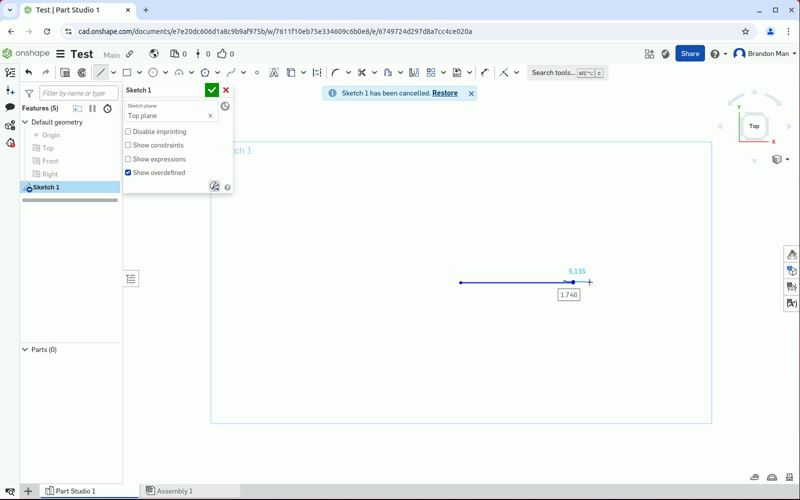
mouse_move(564, 223)
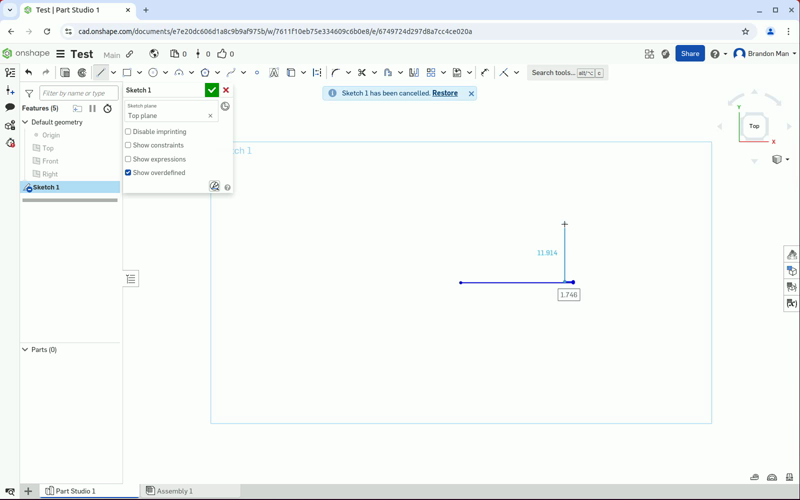
click(564, 223)
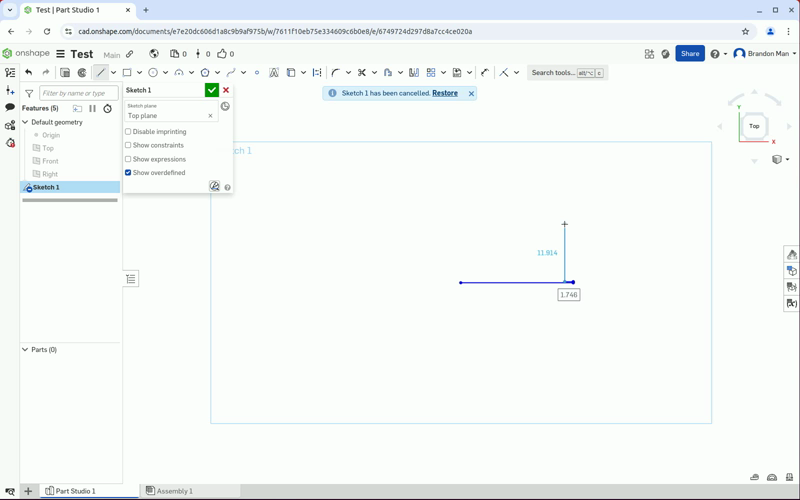
key_up(shift)
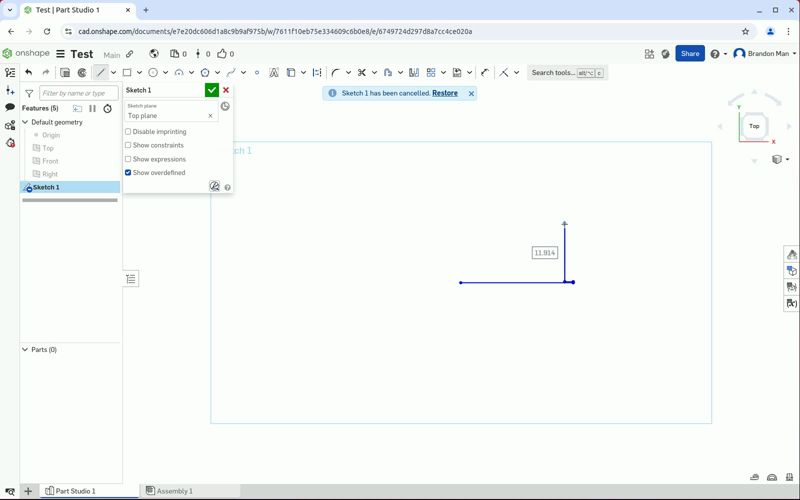
key_down(shift)
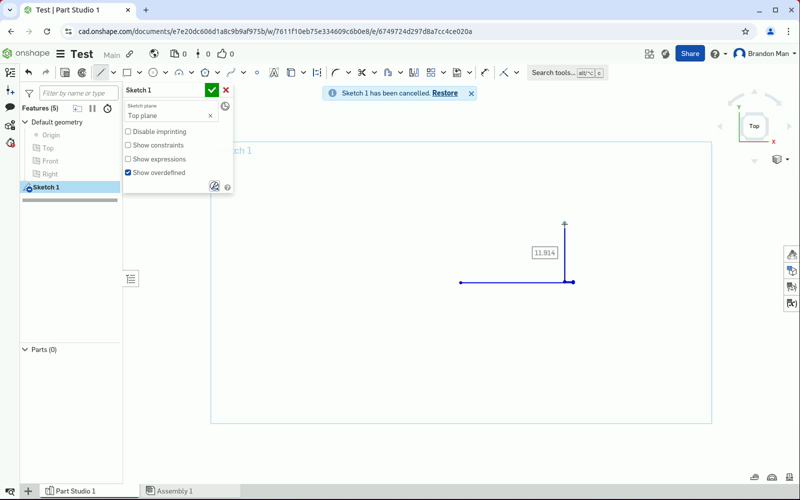
mouse_move(589, 223)
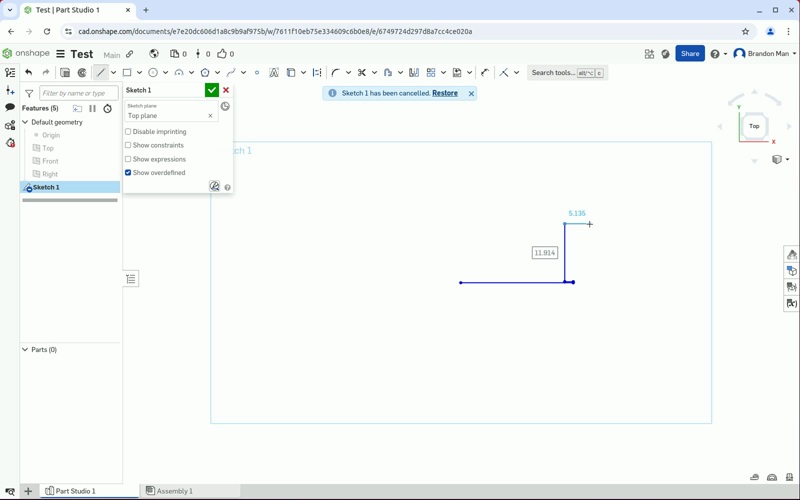
mouse_move(573, 223)
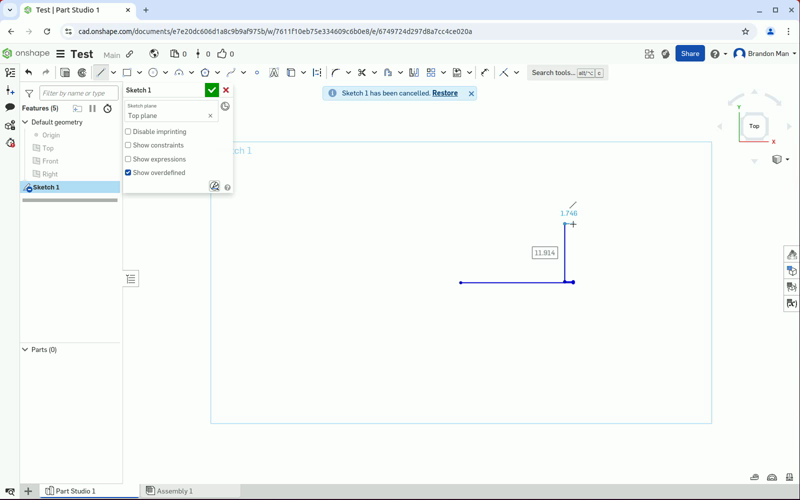
click(573, 223)
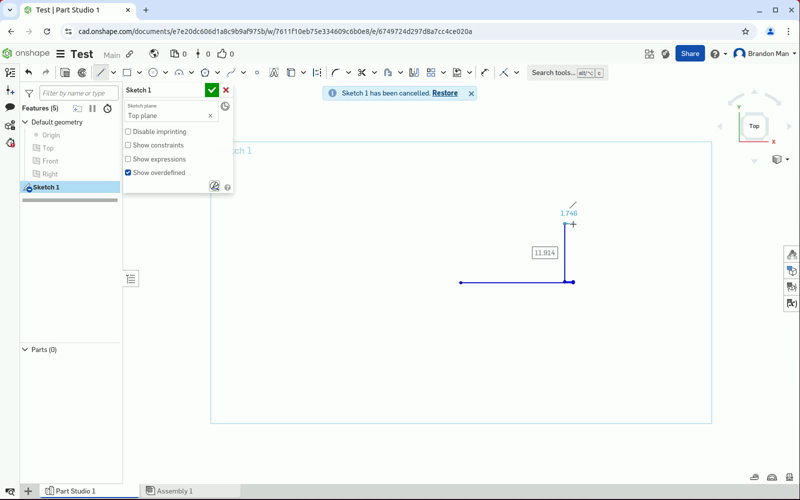
key_up(shift)
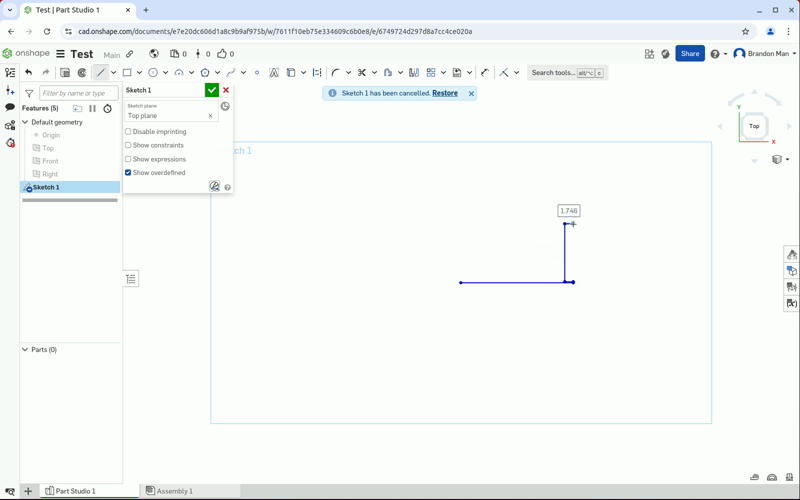
key_down(shift)
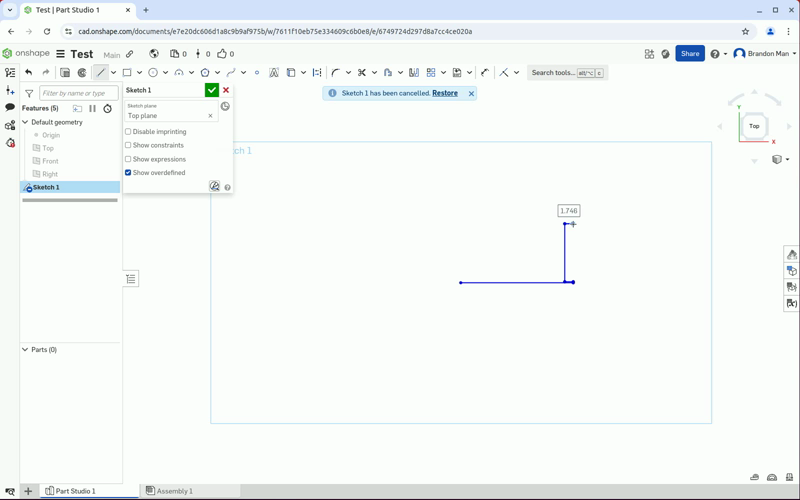
mouse_move(589, 223)
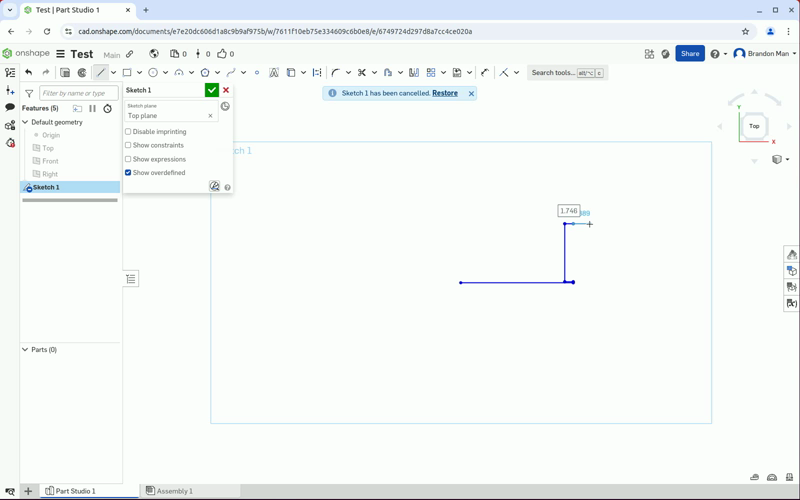
mouse_move(573, 222)
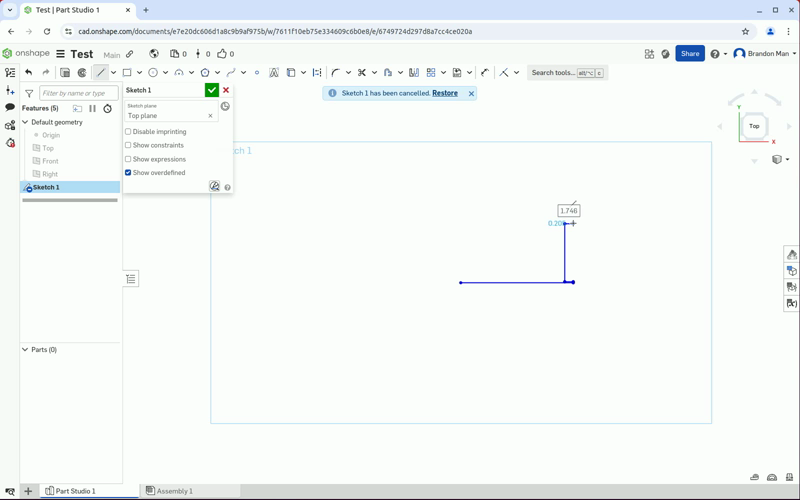
scroll(6)
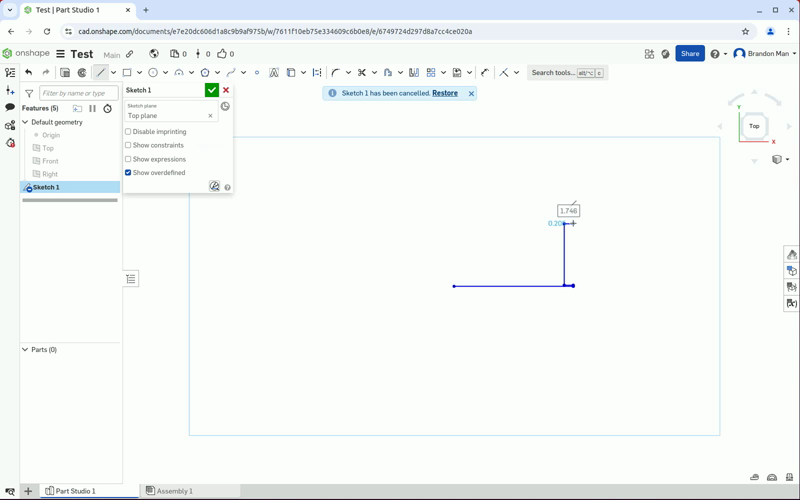
scroll(6)
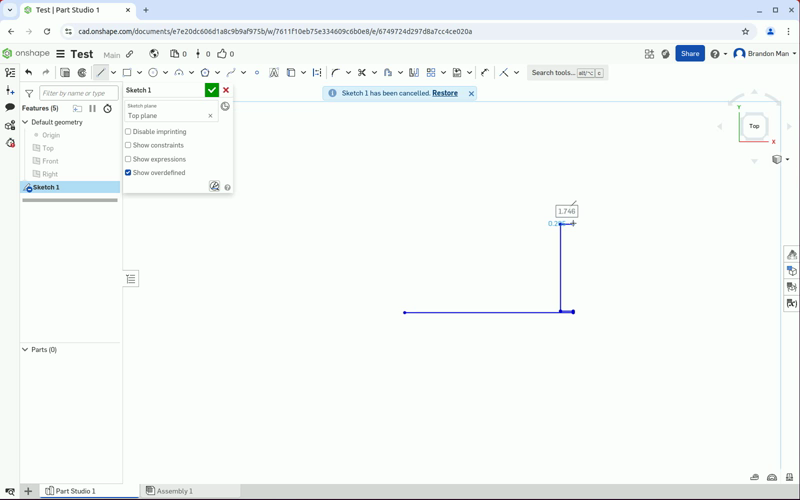
scroll(6)
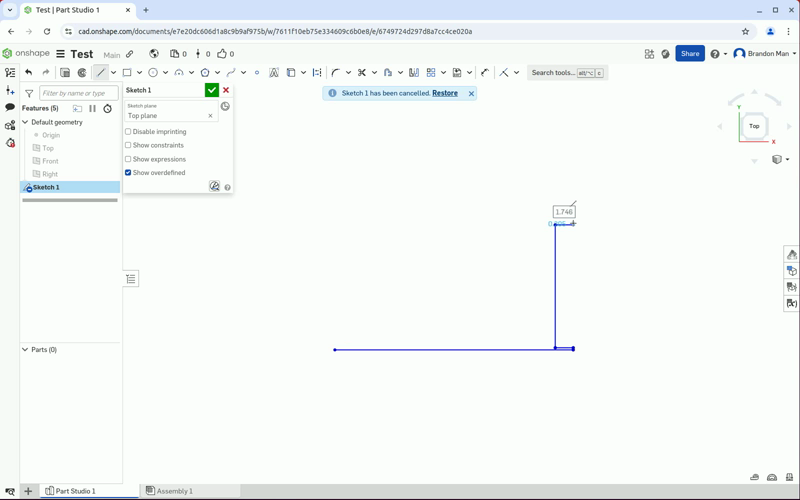
scroll(6)
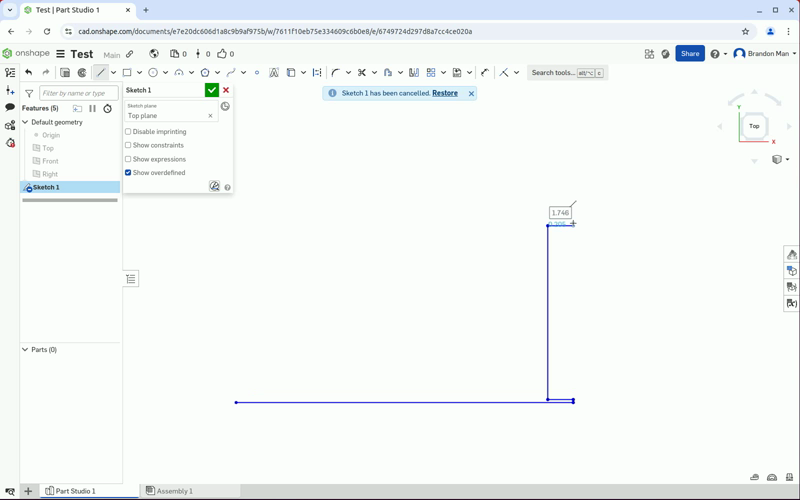
scroll(6)
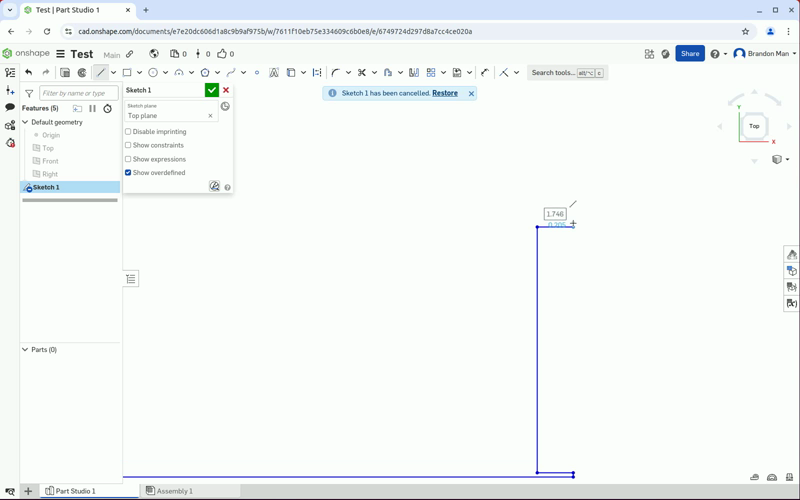
scroll(6)
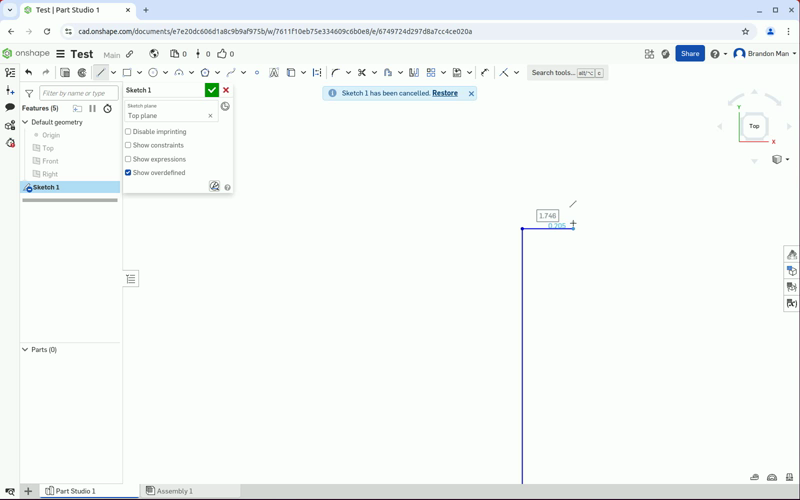
scroll(6)
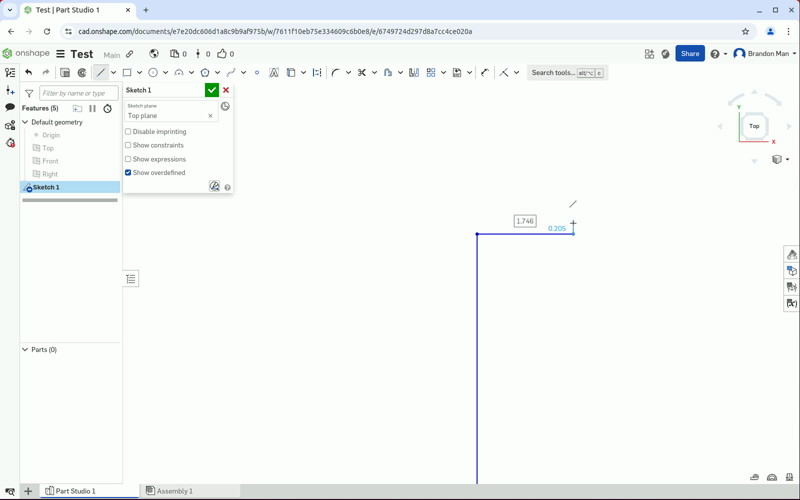
click(573, 222)
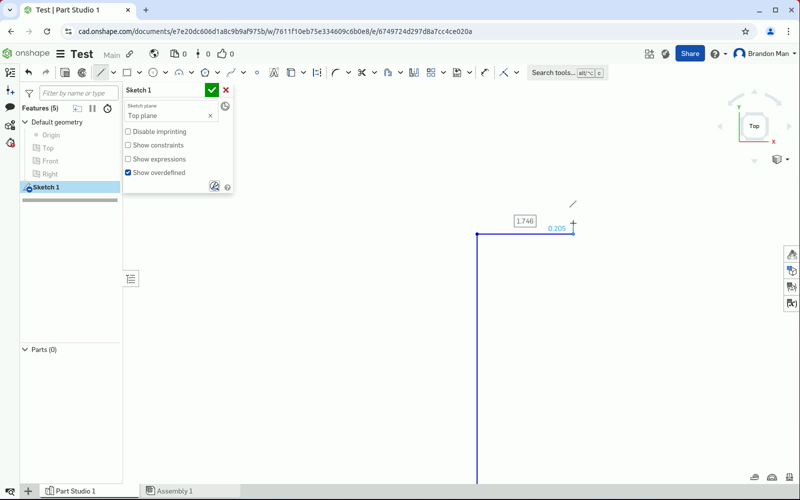
scroll(-6)
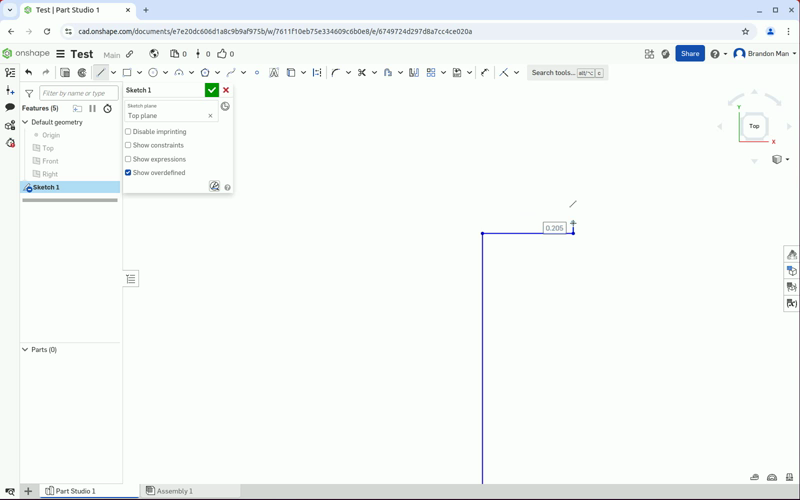
scroll(-6)
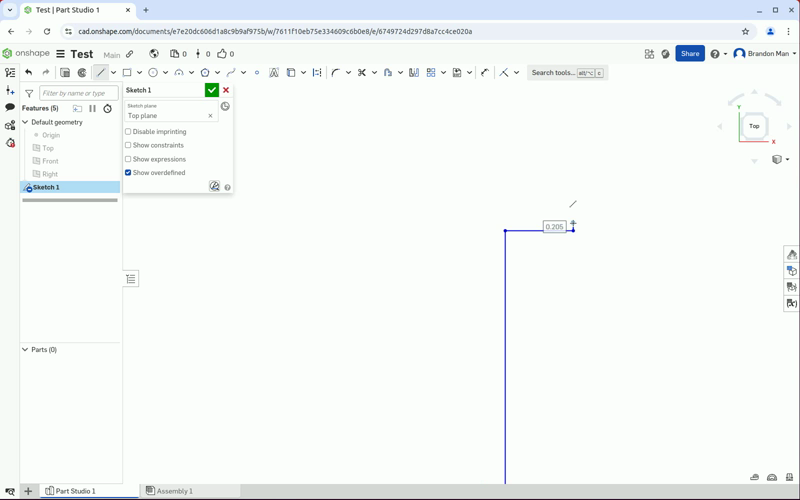
scroll(-6)
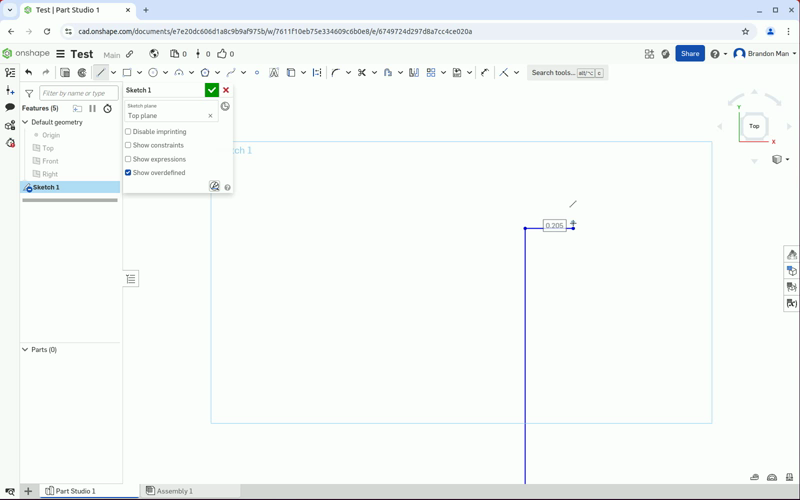
scroll(-6)
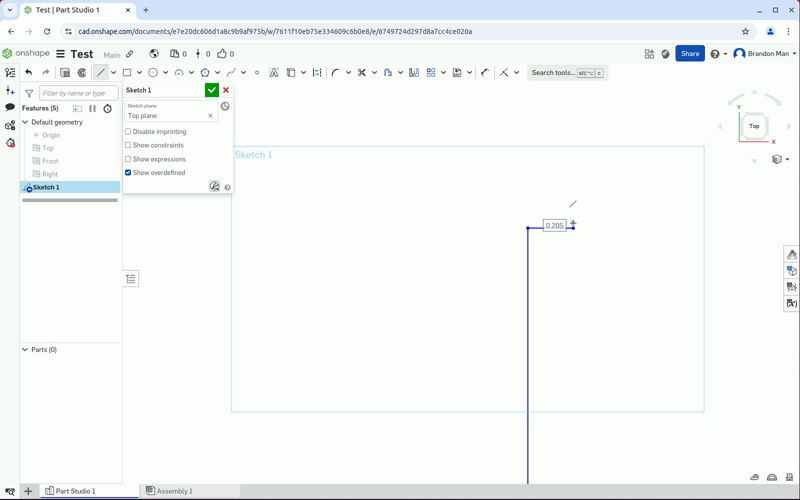
scroll(-6)
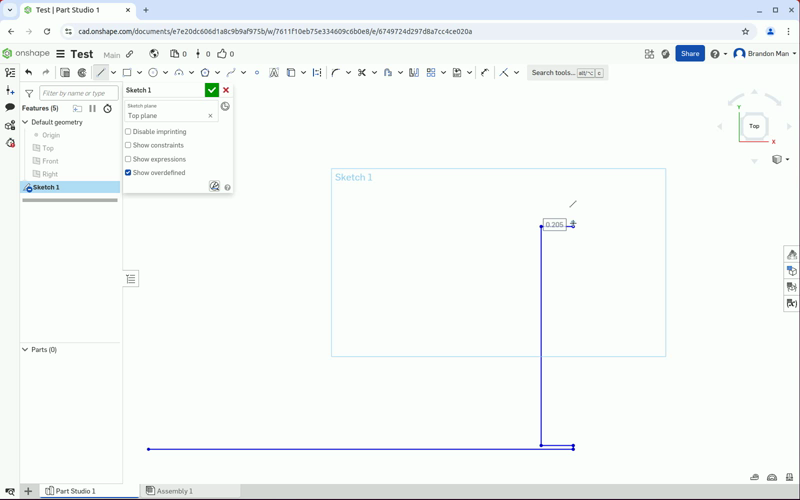
scroll(-6)
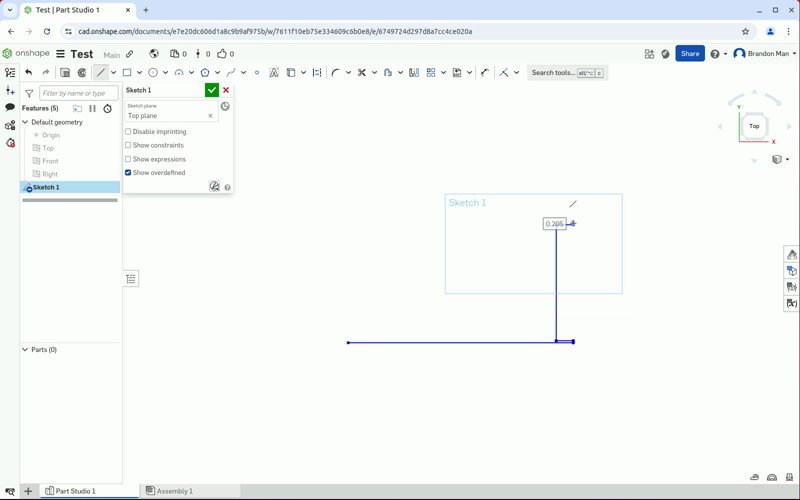
scroll(-6)
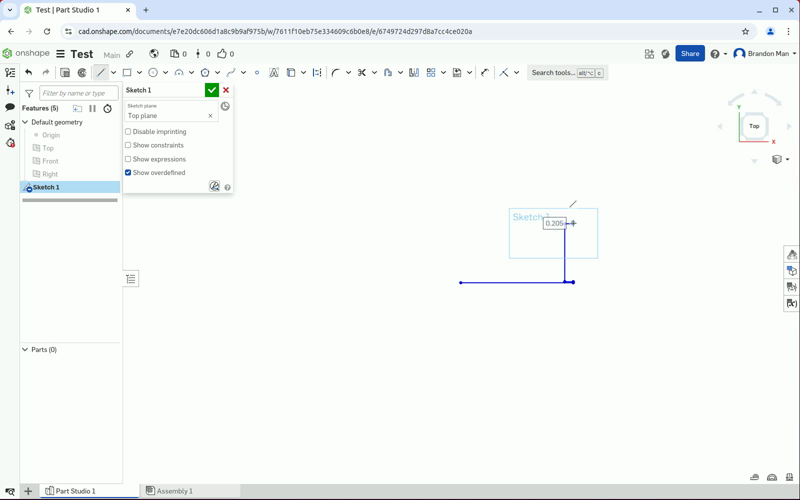
key_up(shift)
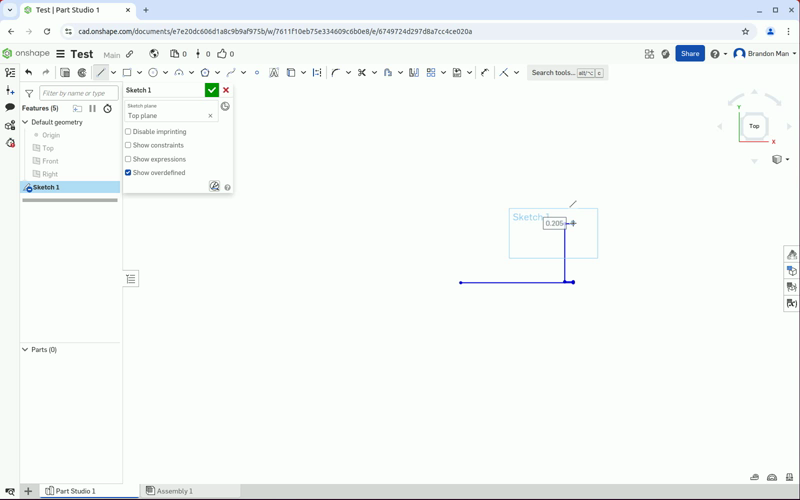
key_down(shift)
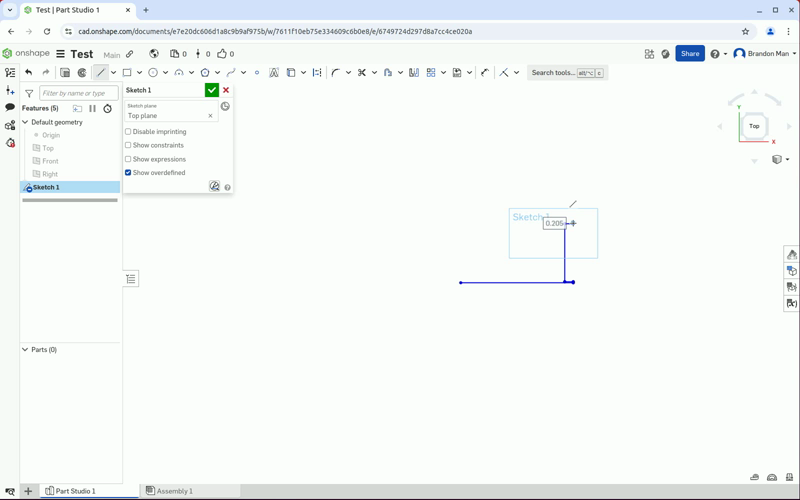
mouse_move(460, 222)
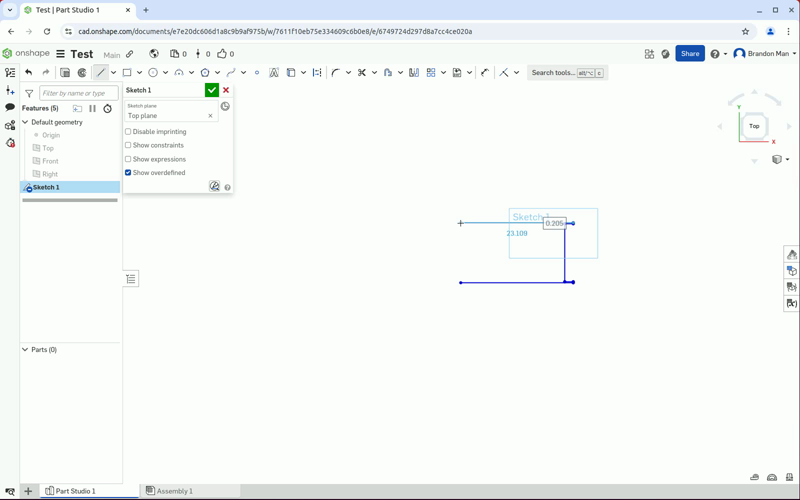
click(460, 222)
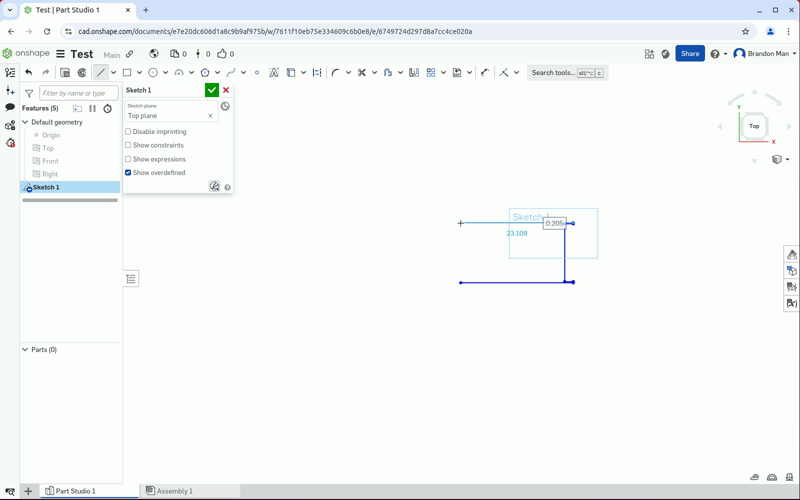
key_up(shift)
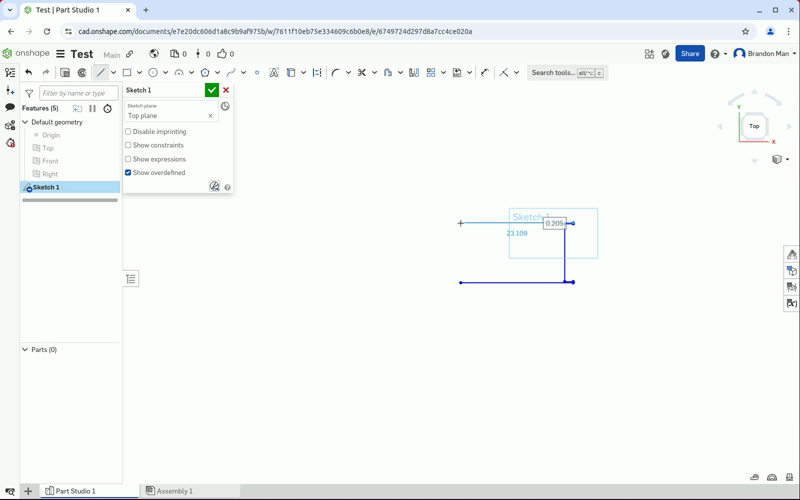
key_down(shift)
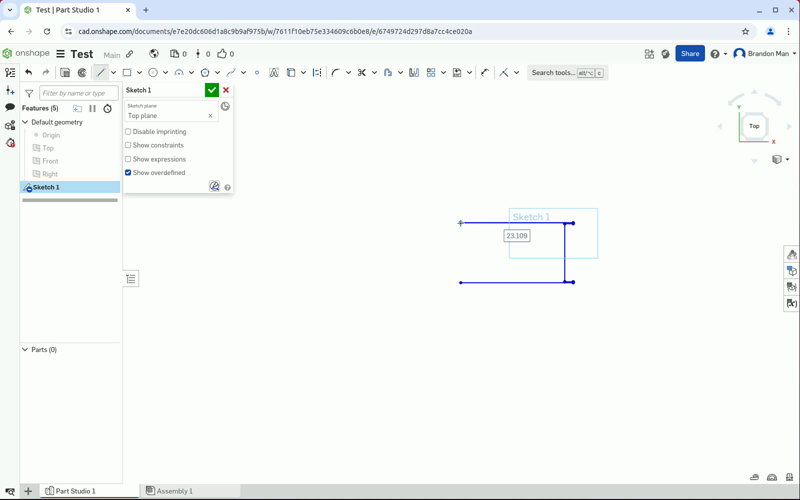
mouse_move(460, 282)
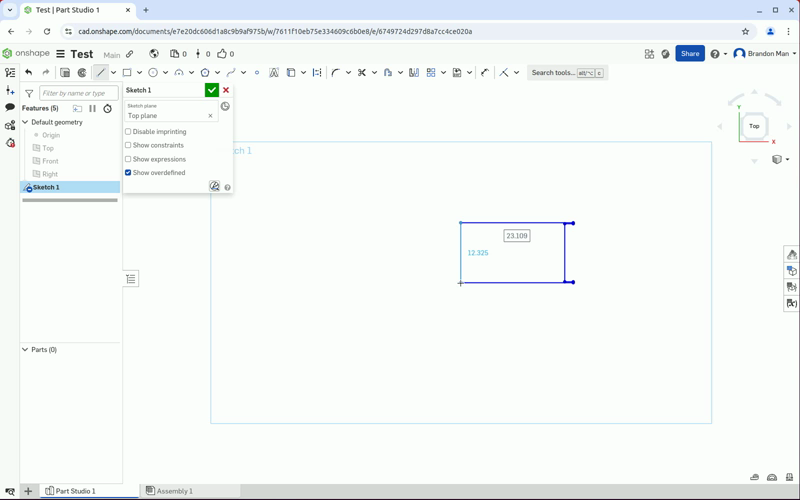
key_up(shift)
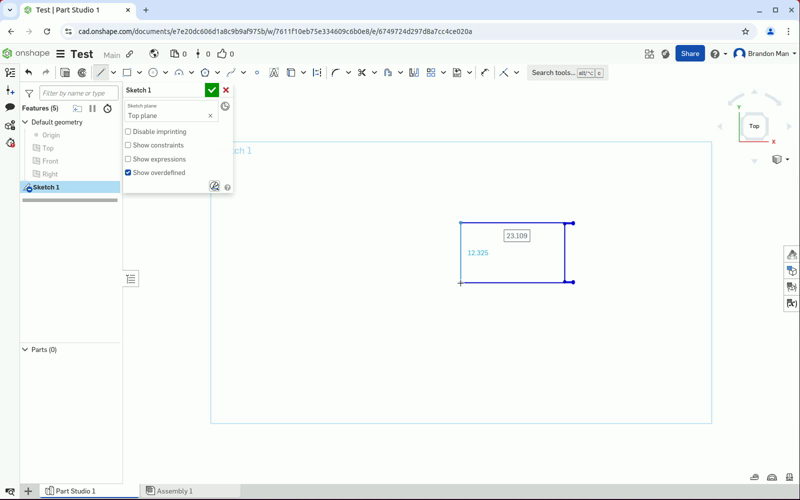
click(460, 282)
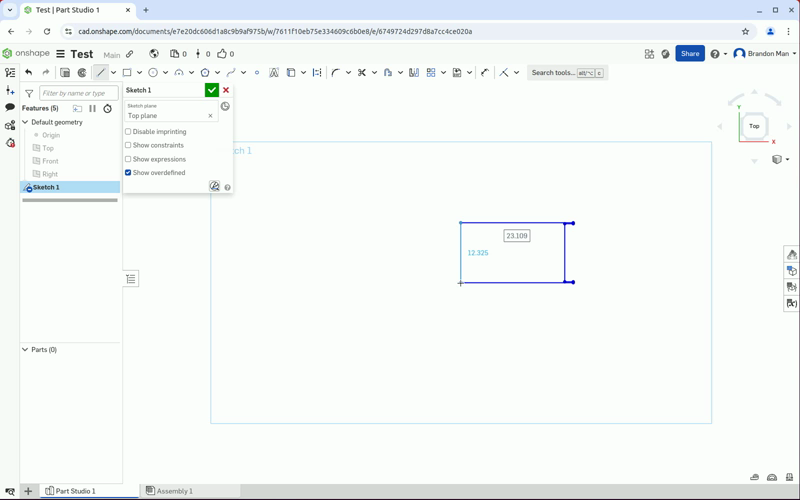
key(esc)
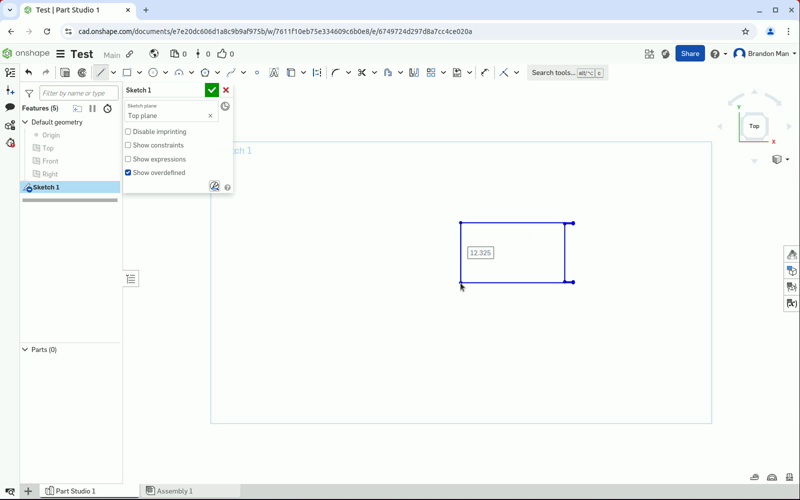
mouse_move(556, 266)
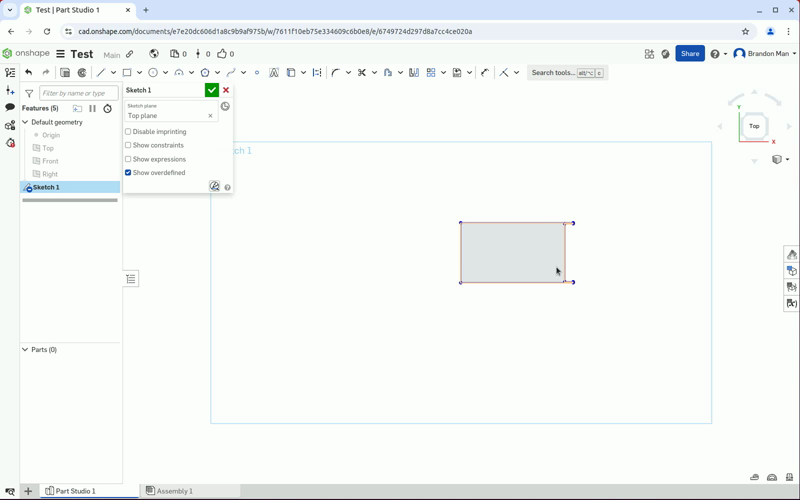
click(556, 266)
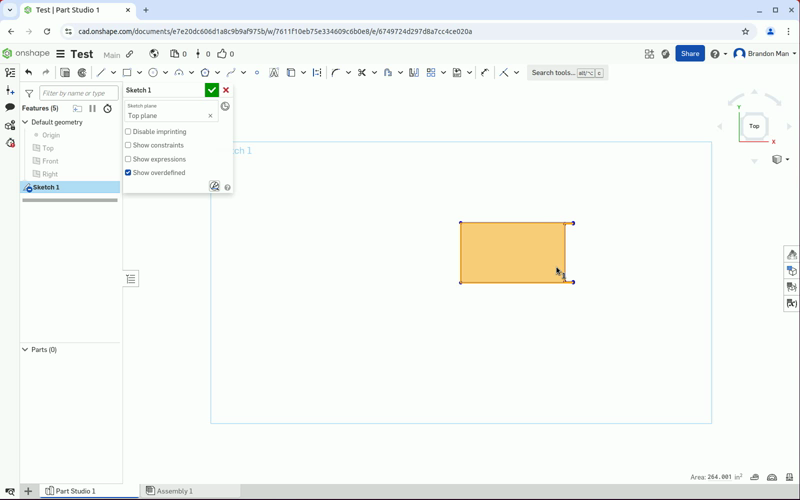
mouse_move(73, 352)
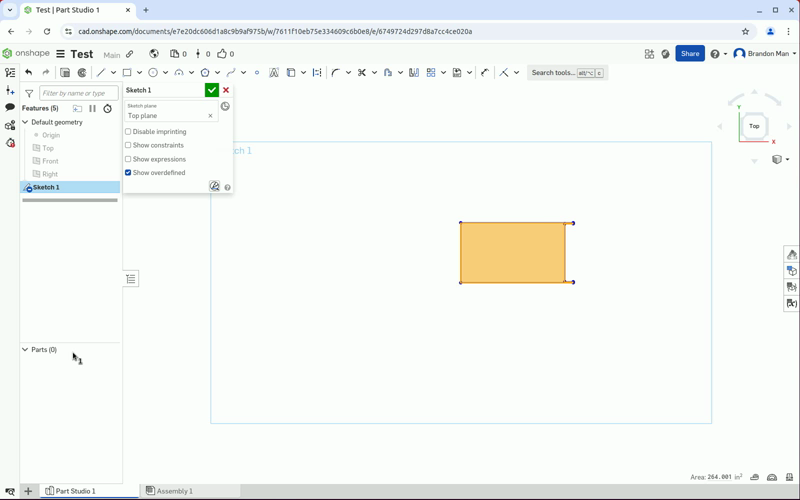
key(shift+y)
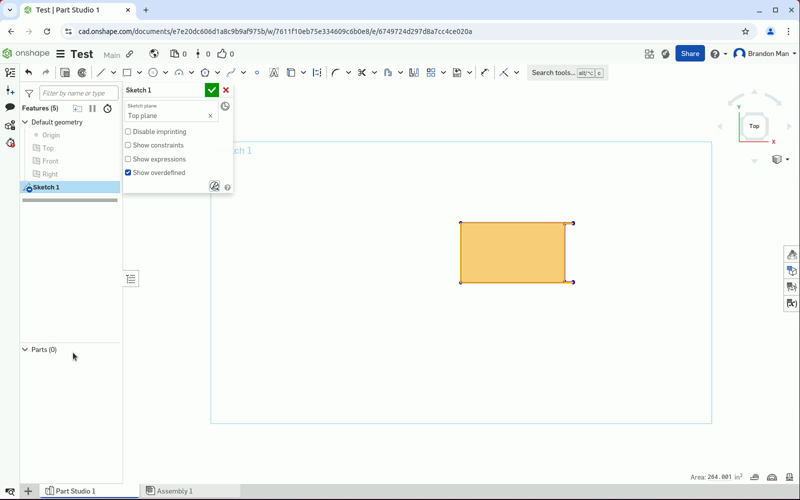
key(shift+e)
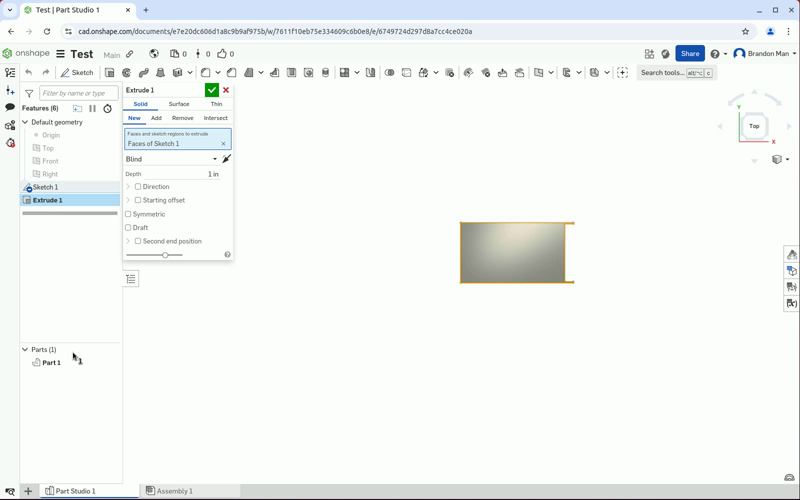
mouse_move(143, 106)
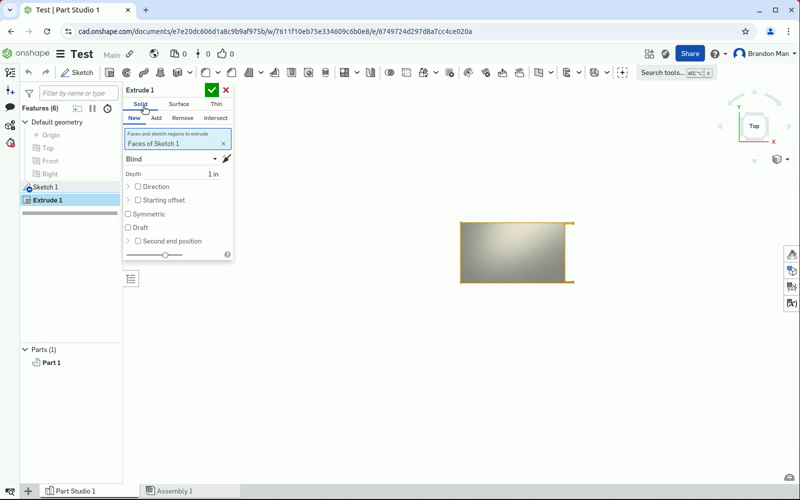
click(143, 106)
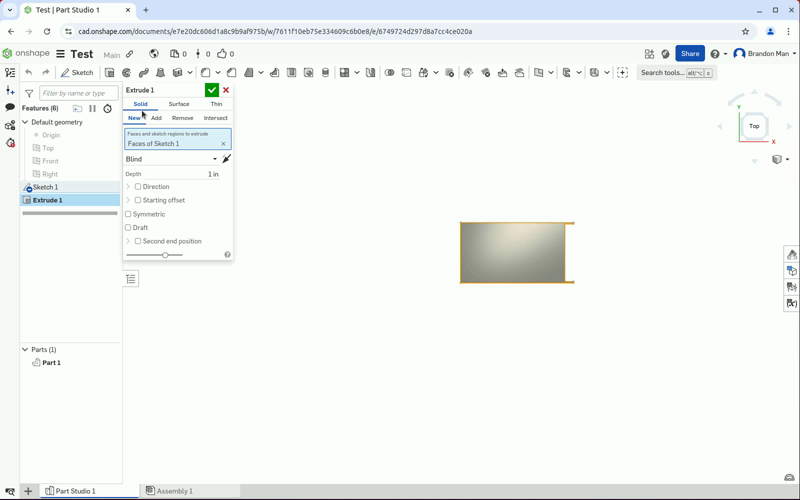
mouse_move(137, 120)
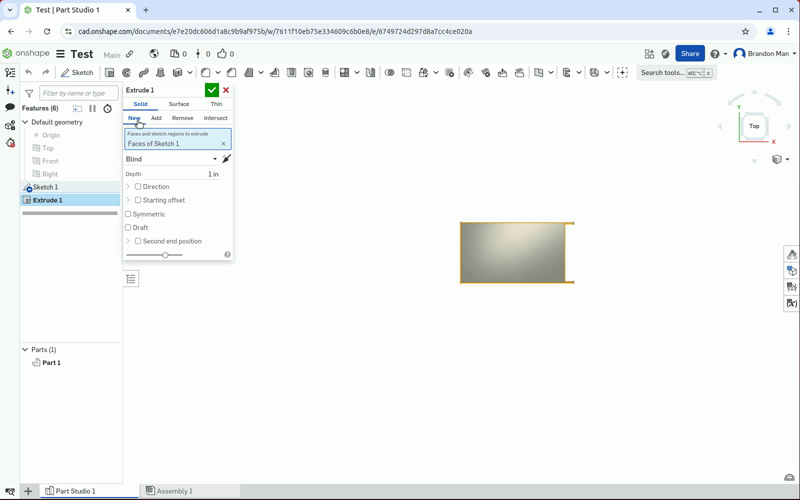
click(137, 120)
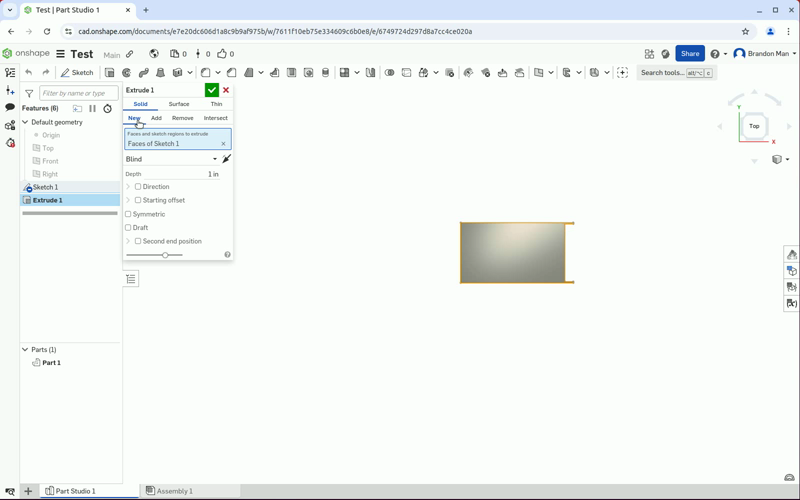
key(tab, 4)
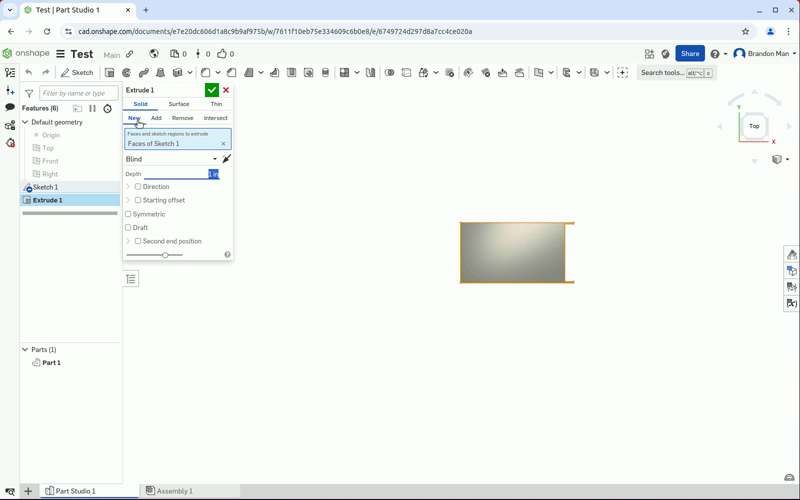
text(3.129)
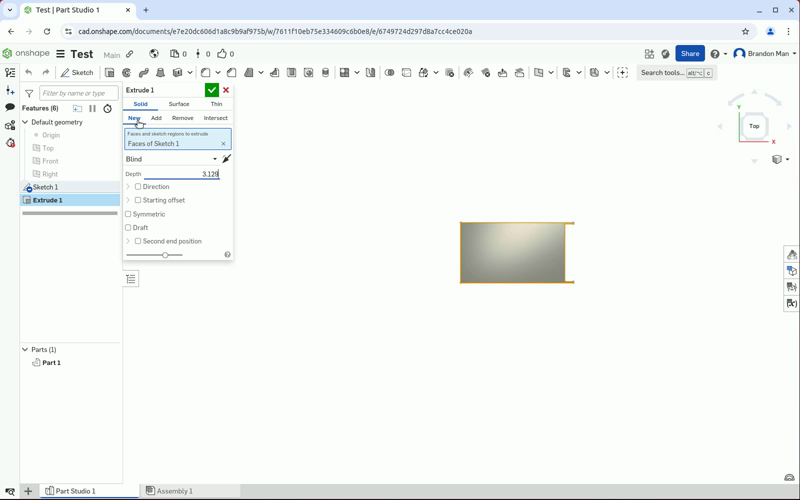
key(enter)
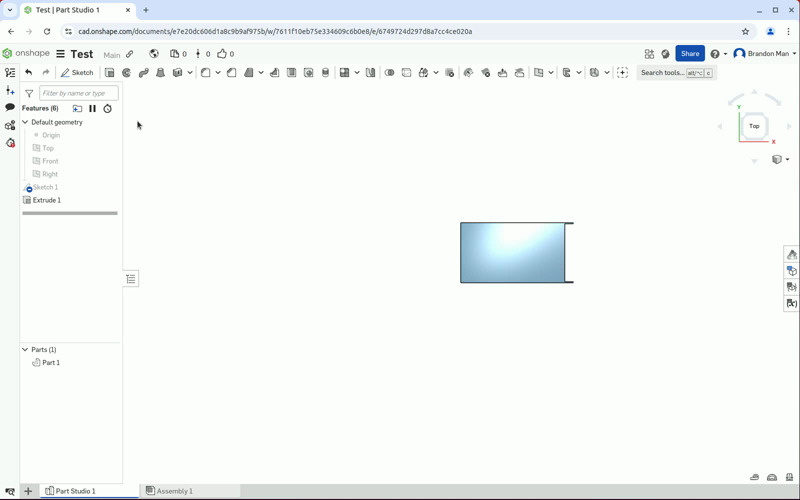
key(shift+h)
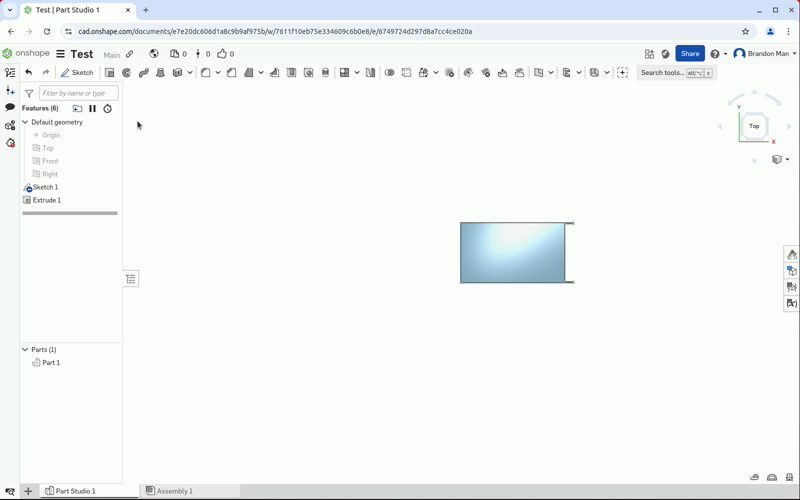
key(shift+h)
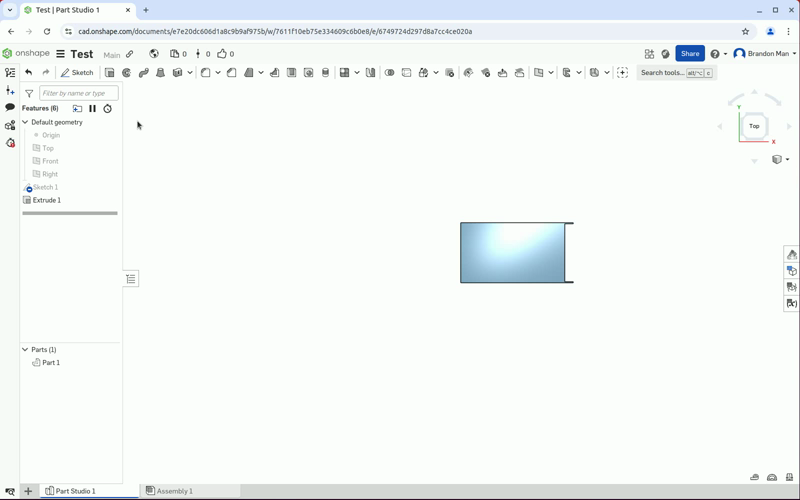
mouse_move(73, 189)
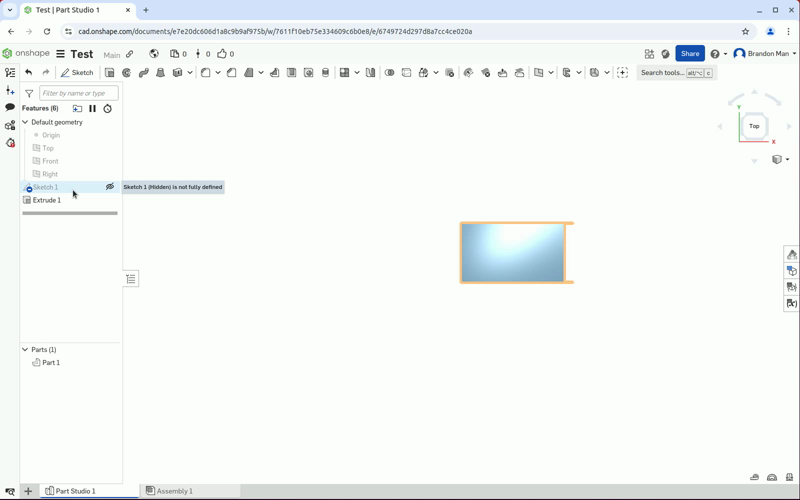
click(73, 189)
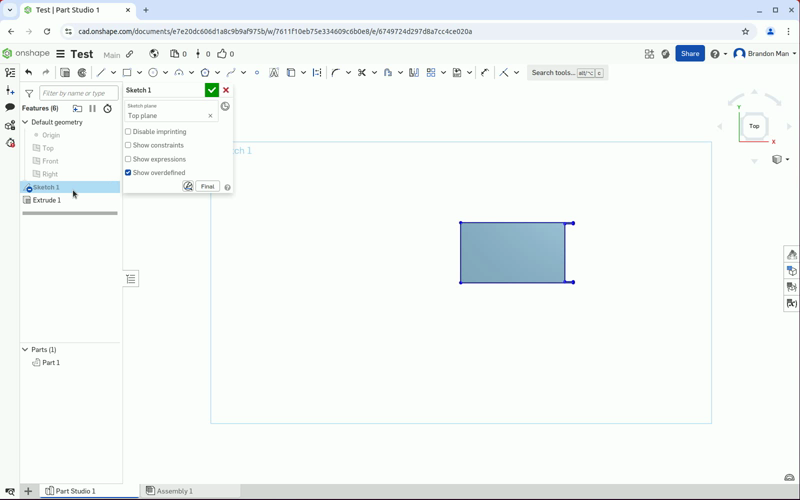
mouse_move(229, 92)
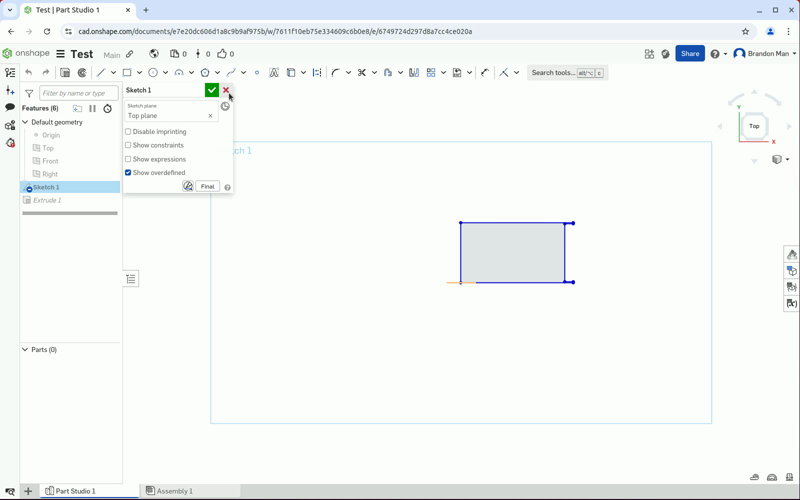
click(229, 92)
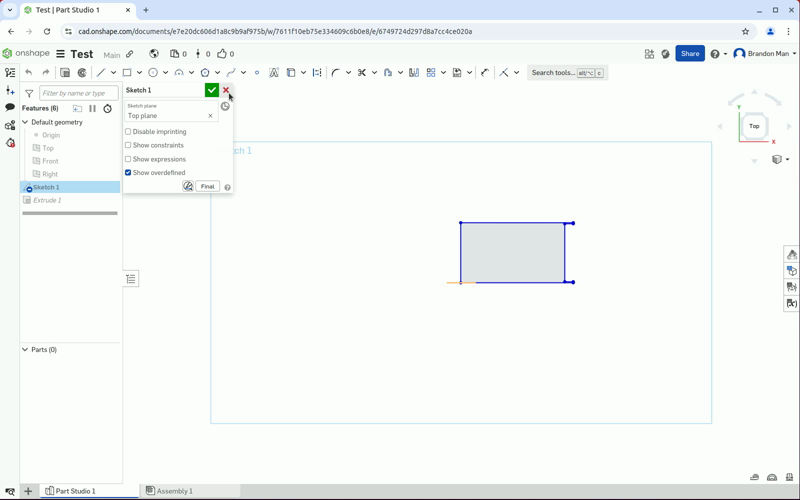
key(shift+s)
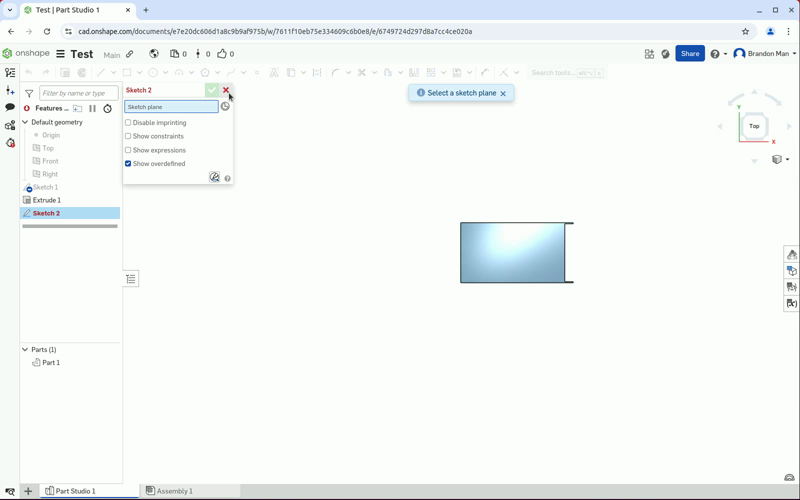
mouse_move(73, 150)
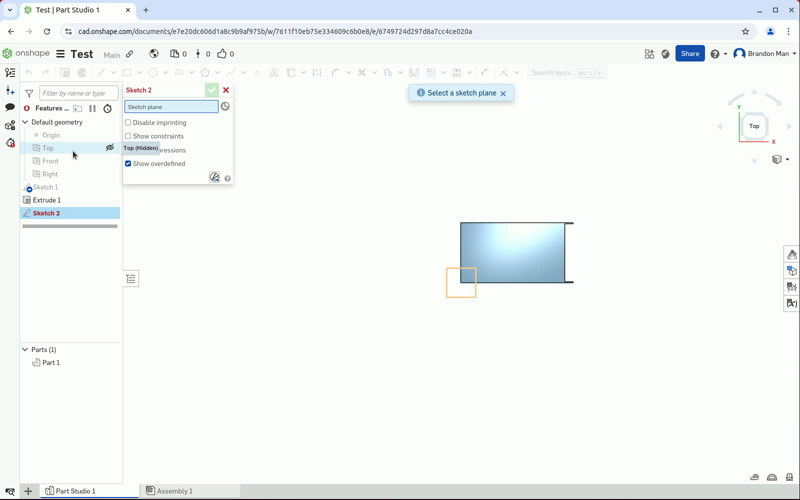
click(73, 150)
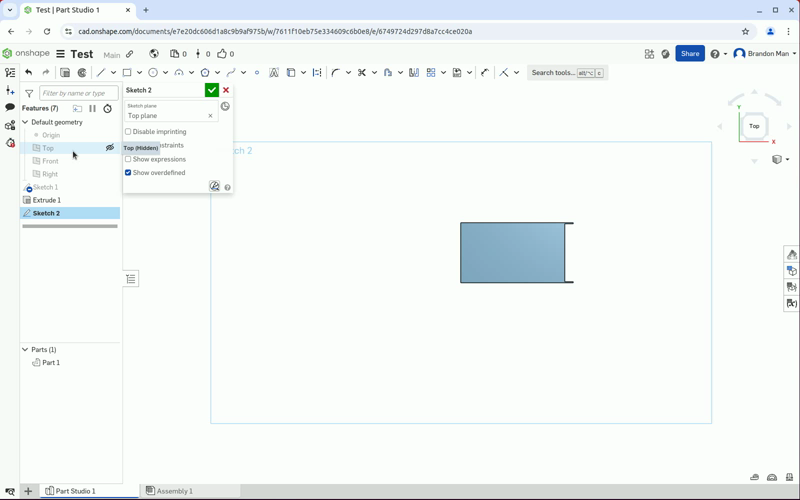
mouse_move(73, 352)
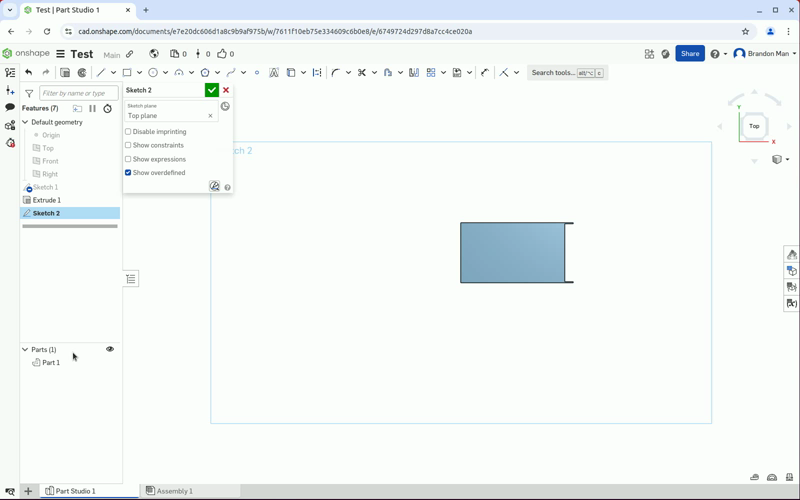
key(y)
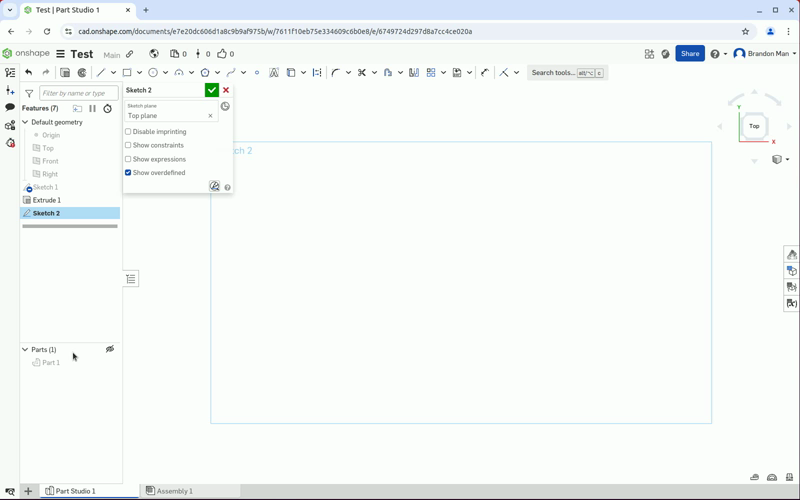
key(l)
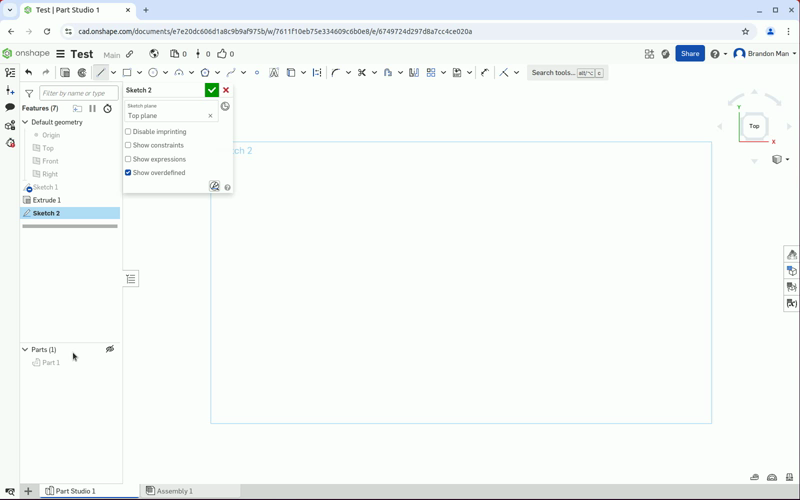
key_down(shift)
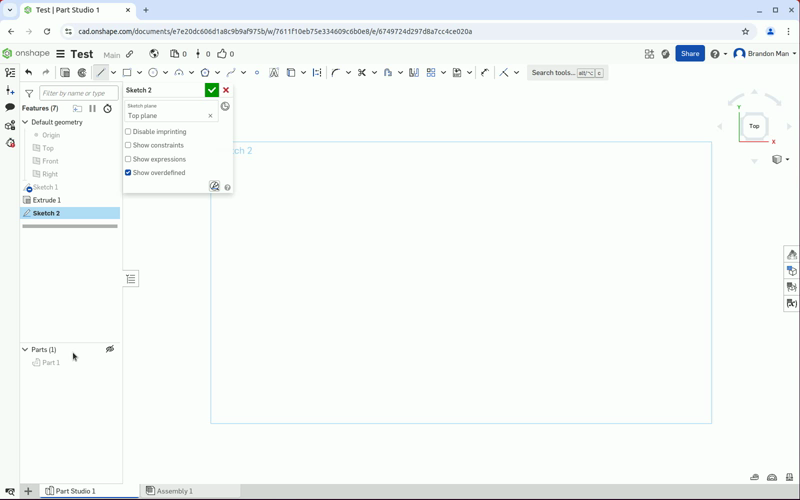
mouse_move(564, 281)
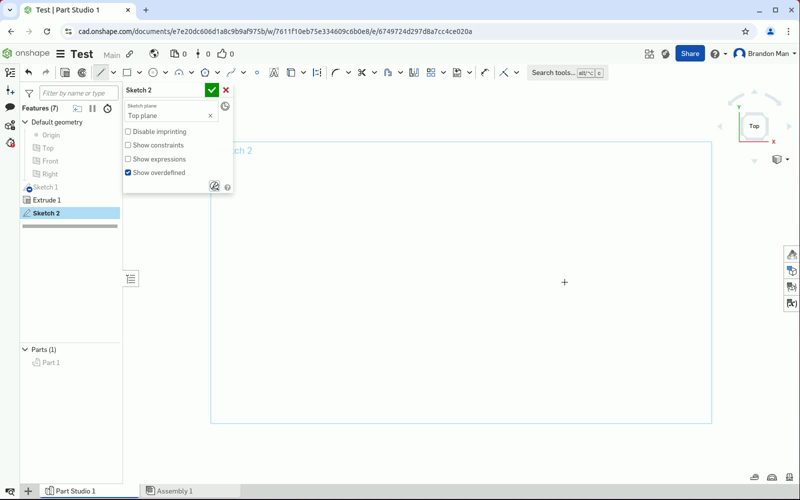
click(564, 281)
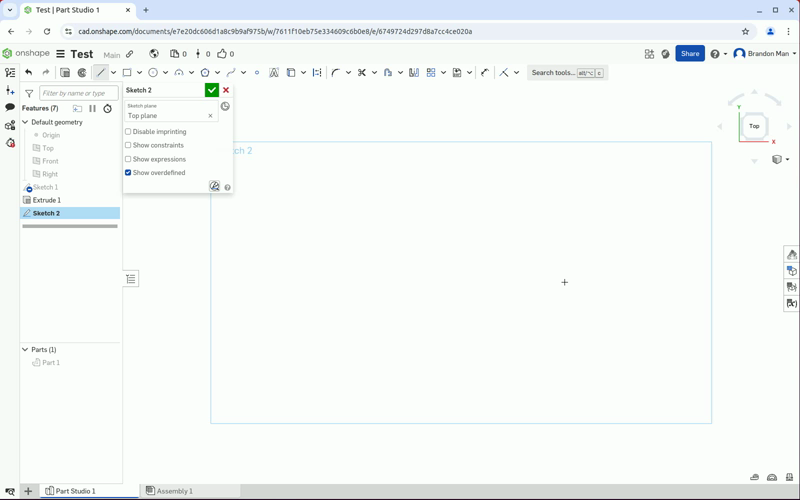
key_up(shift)
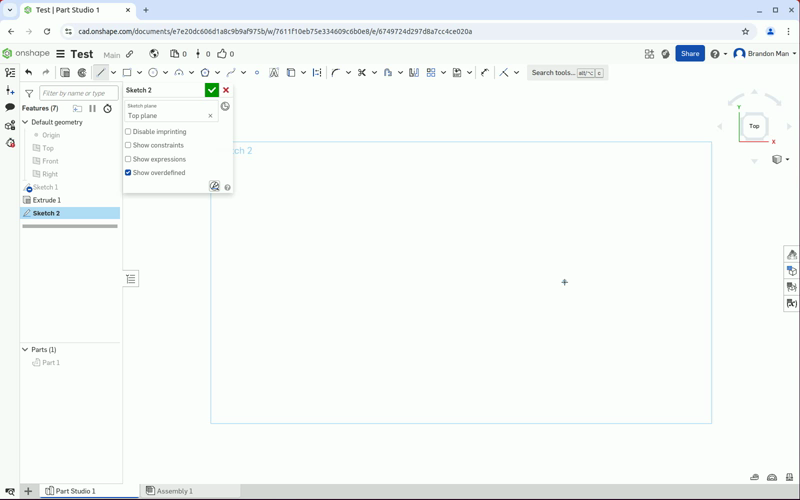
key_down(shift)
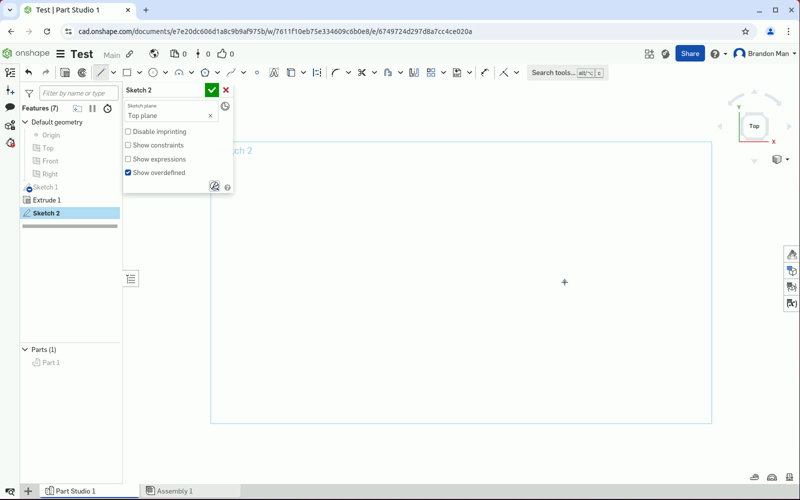
mouse_move(589, 281)
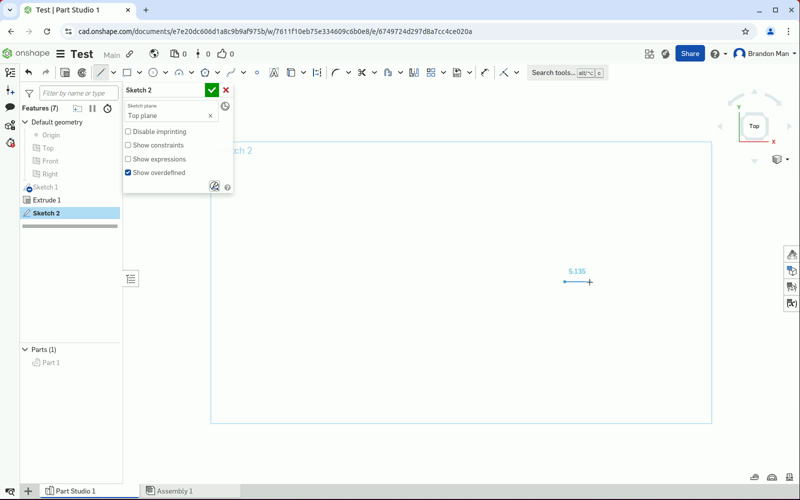
mouse_move(573, 281)
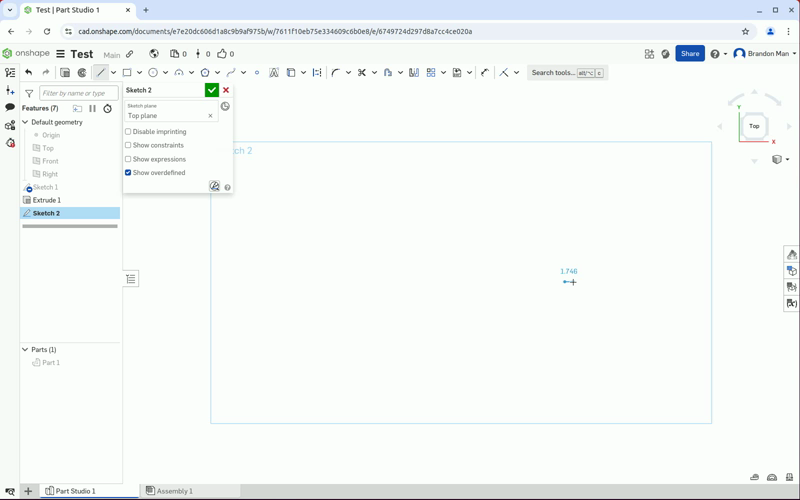
click(573, 281)
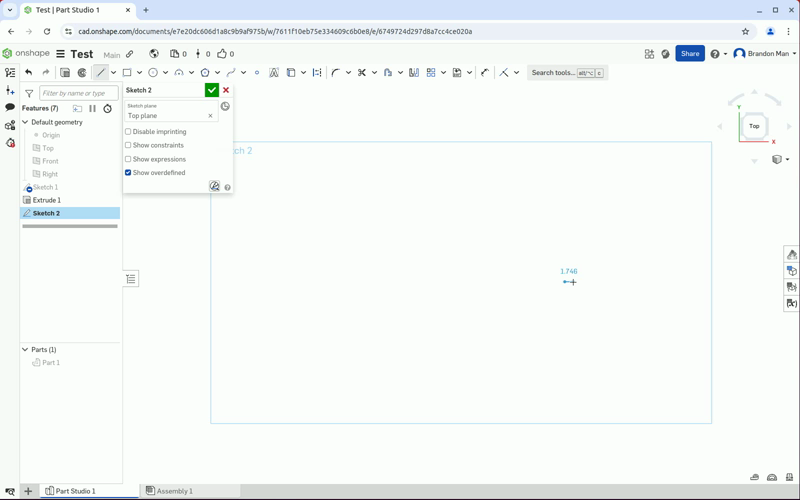
key_up(shift)
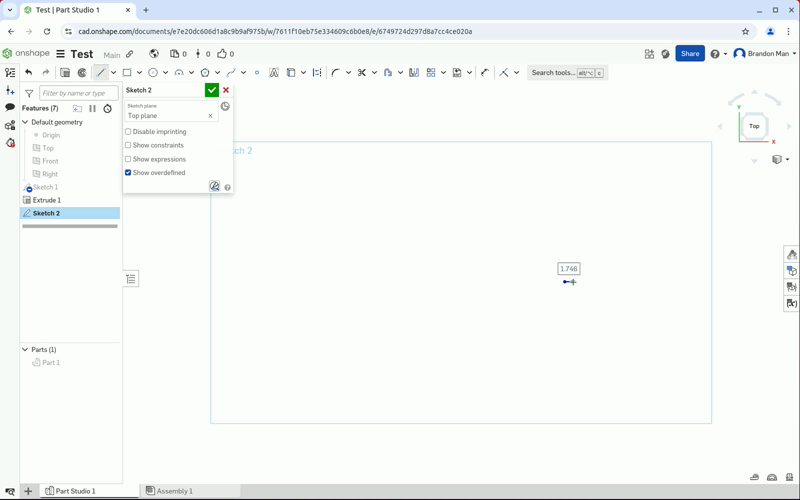
key_down(shift)
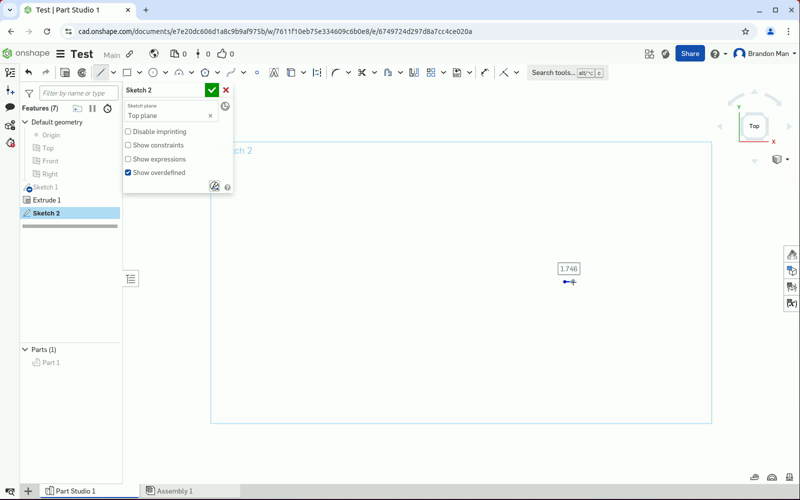
mouse_move(589, 281)
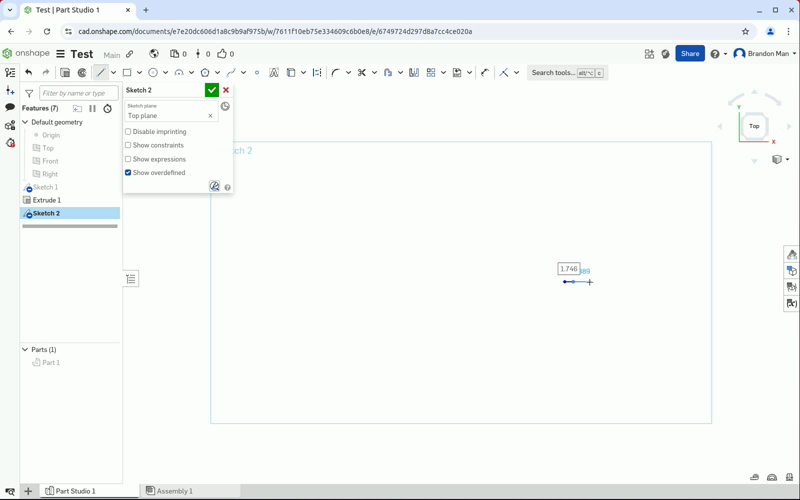
mouse_move(573, 222)
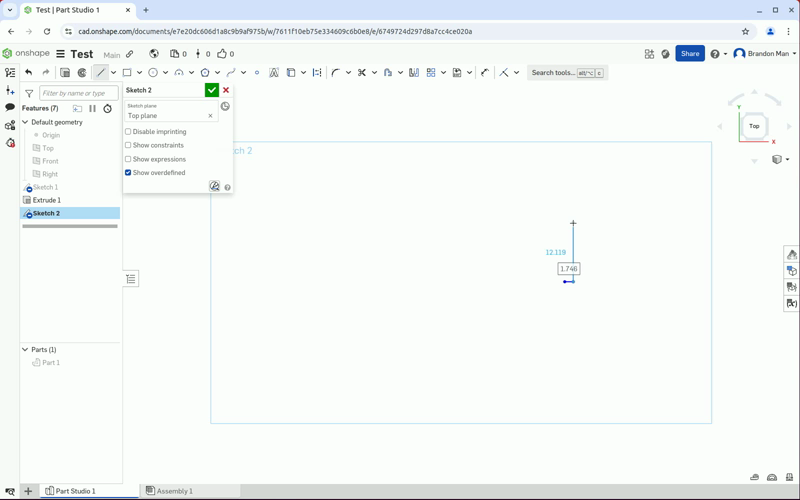
click(573, 222)
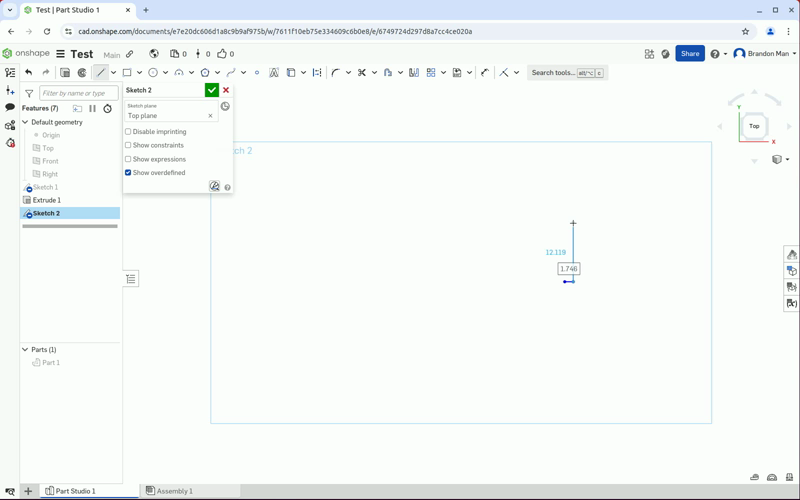
key_up(shift)
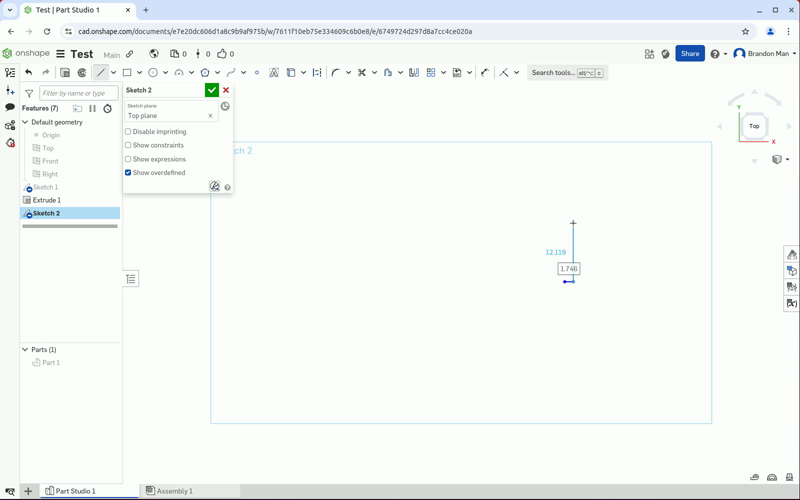
key_down(shift)
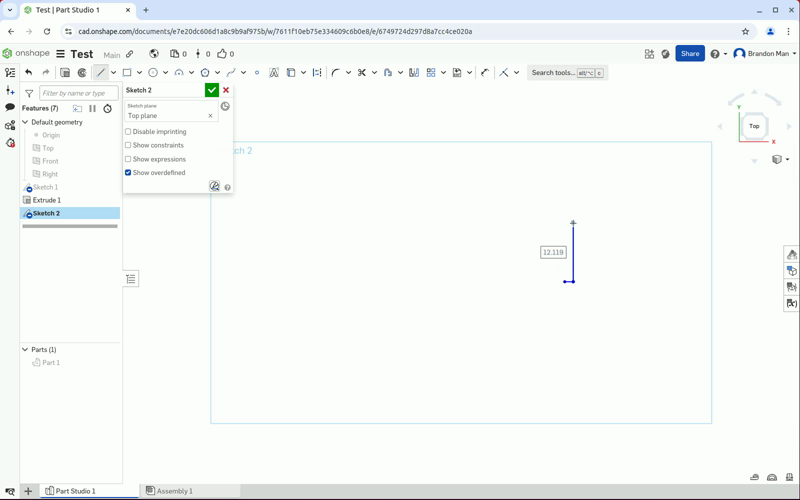
mouse_move(589, 222)
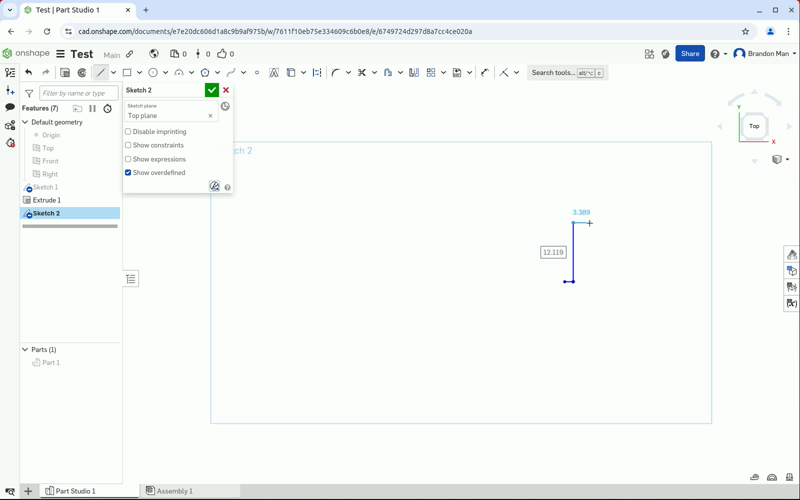
mouse_move(564, 222)
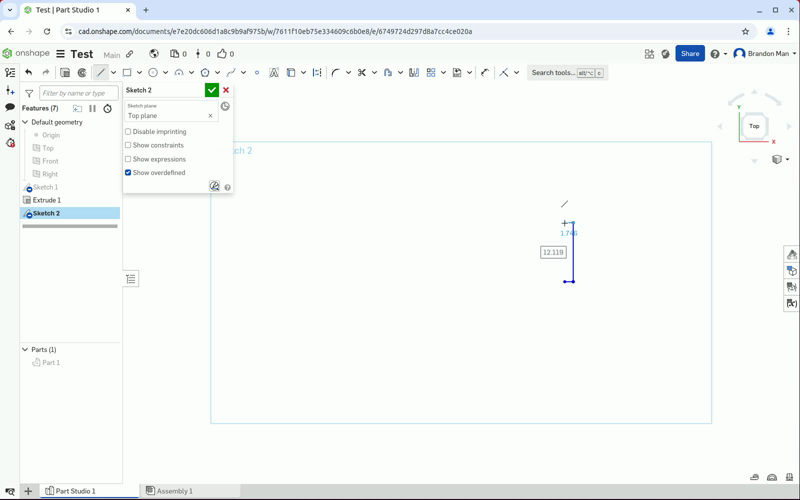
click(564, 222)
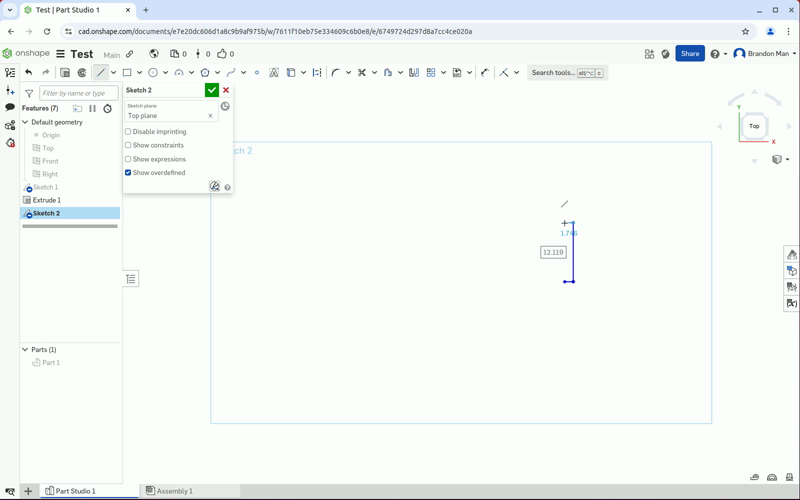
key_up(shift)
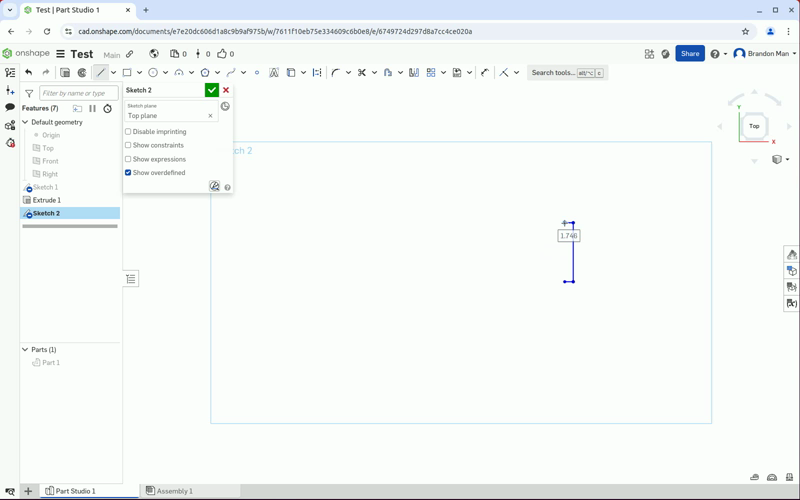
mouse_move(589, 222)
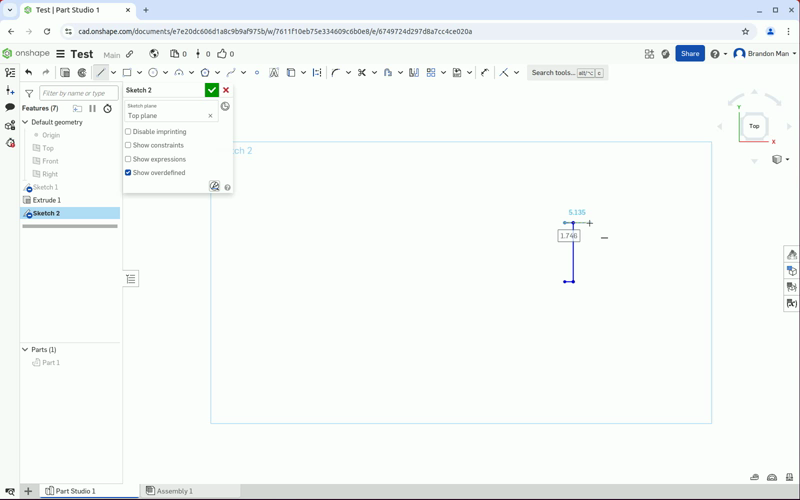
key_down(shift)
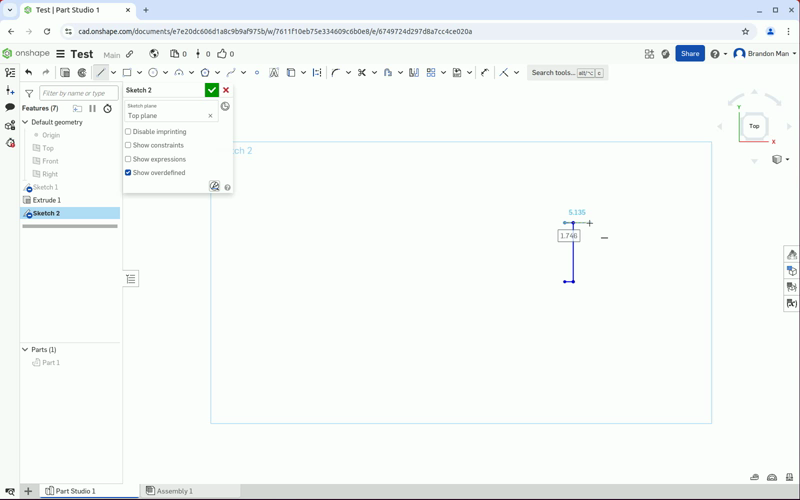
mouse_move(564, 281)
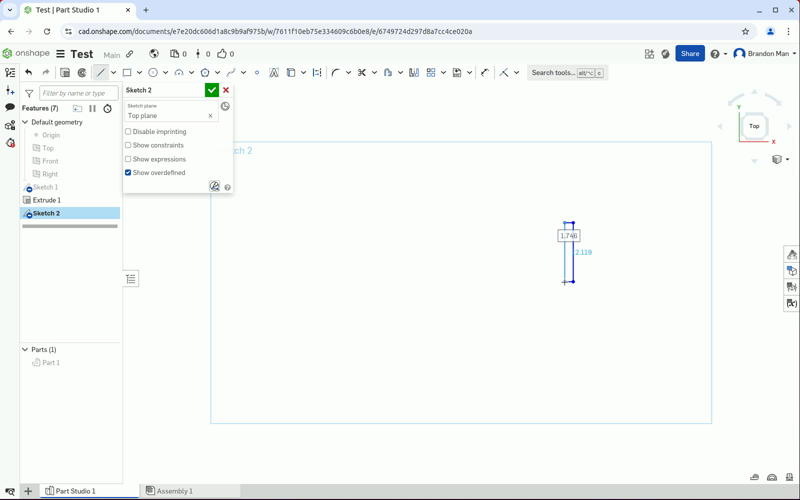
key_up(shift)
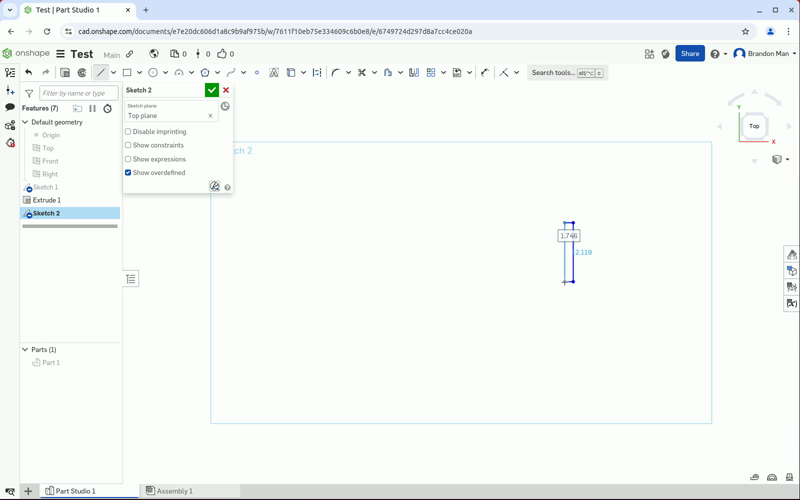
click(564, 281)
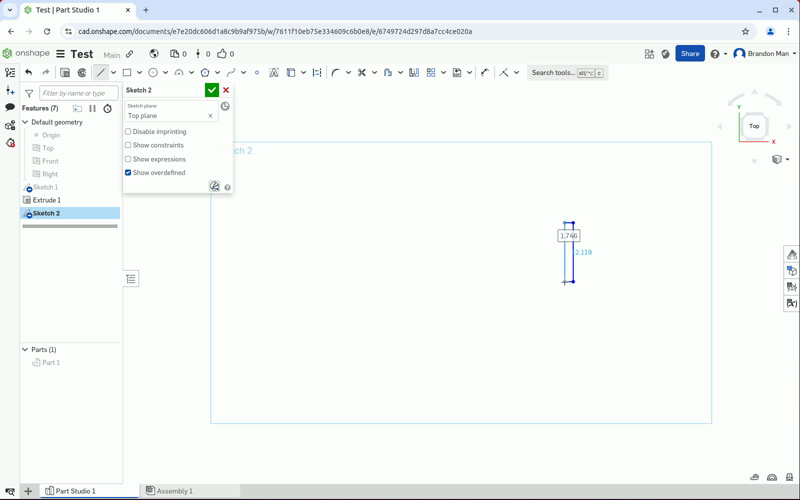
key(esc)
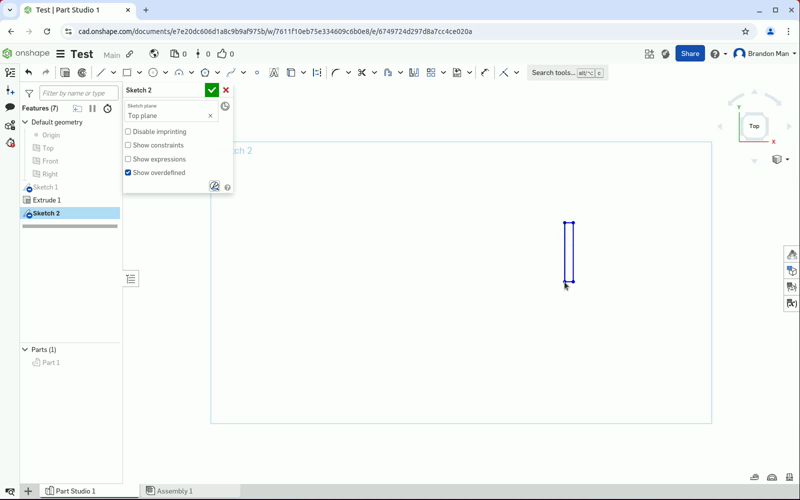
mouse_move(567, 265)
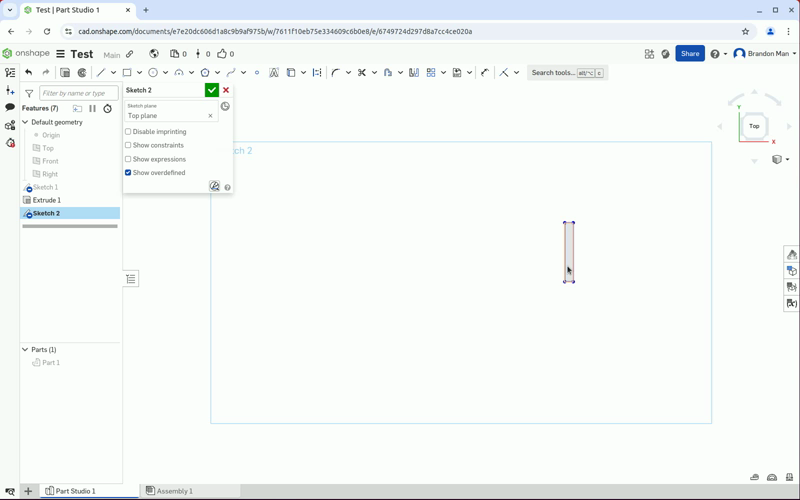
scroll(6)
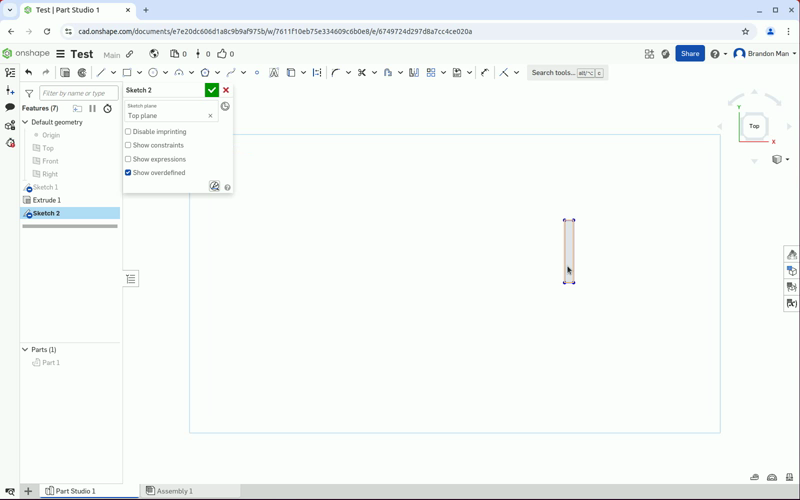
scroll(6)
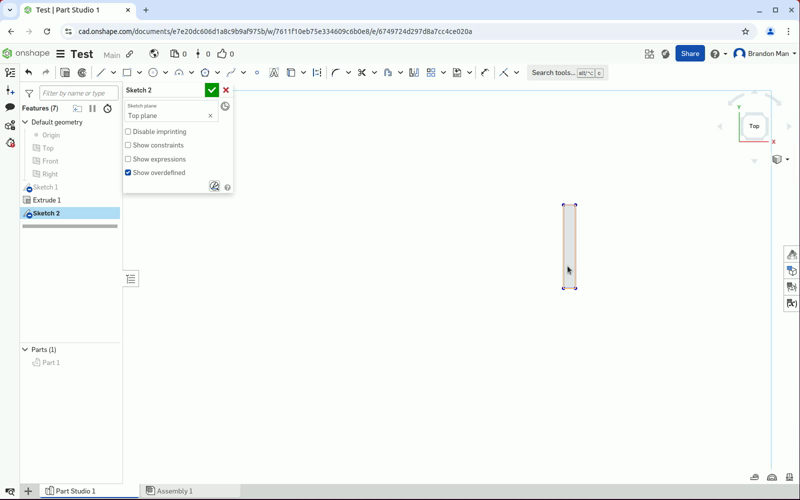
scroll(6)
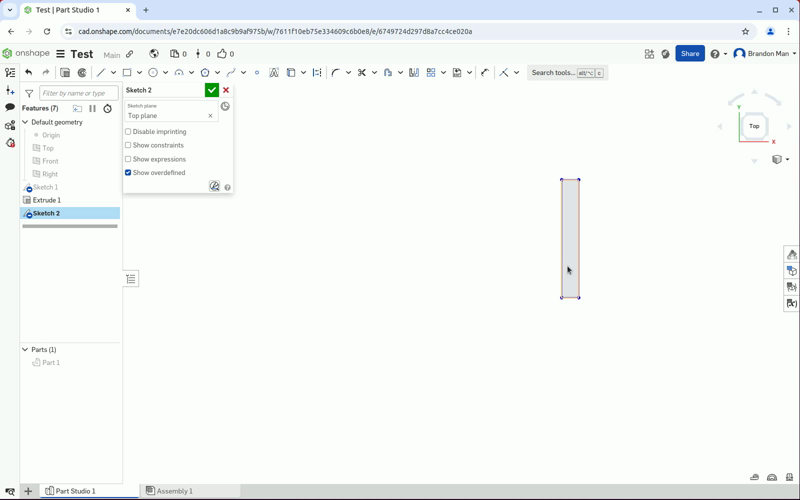
scroll(6)
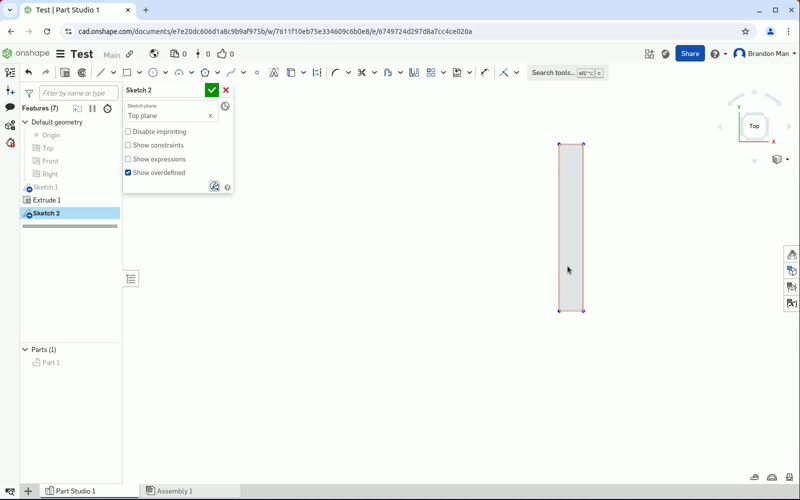
scroll(6)
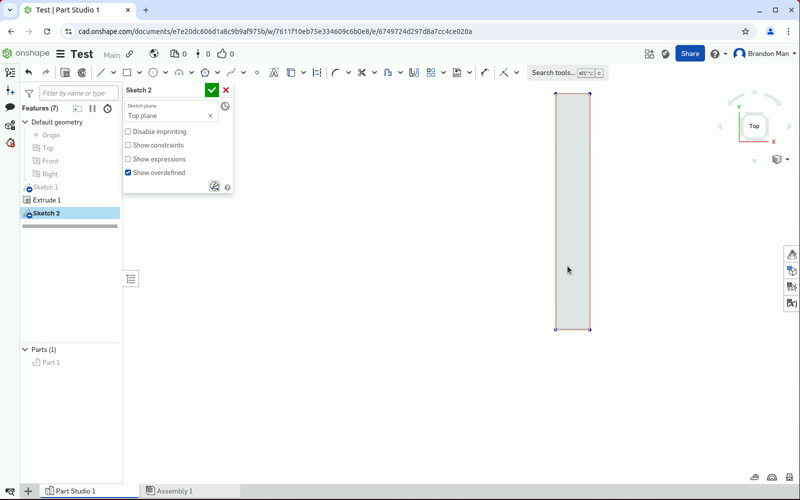
scroll(6)
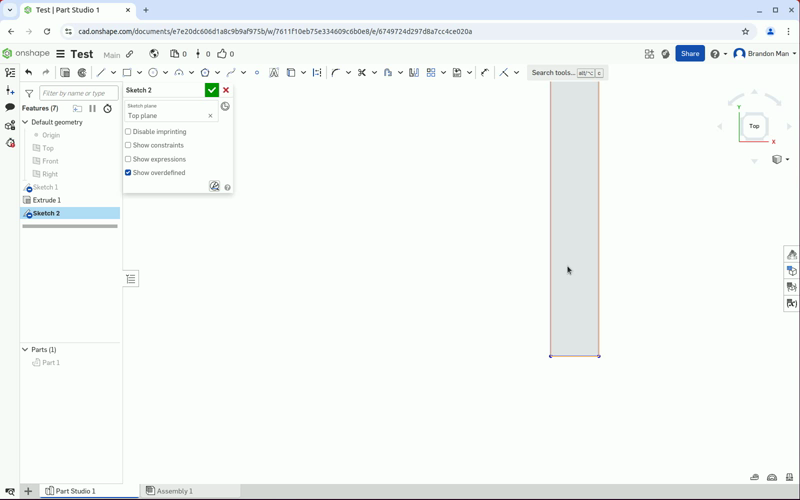
scroll(6)
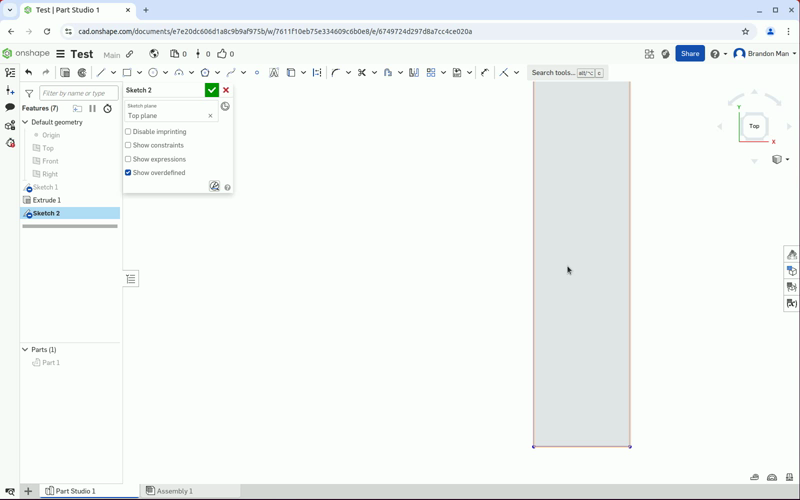
click(567, 265)
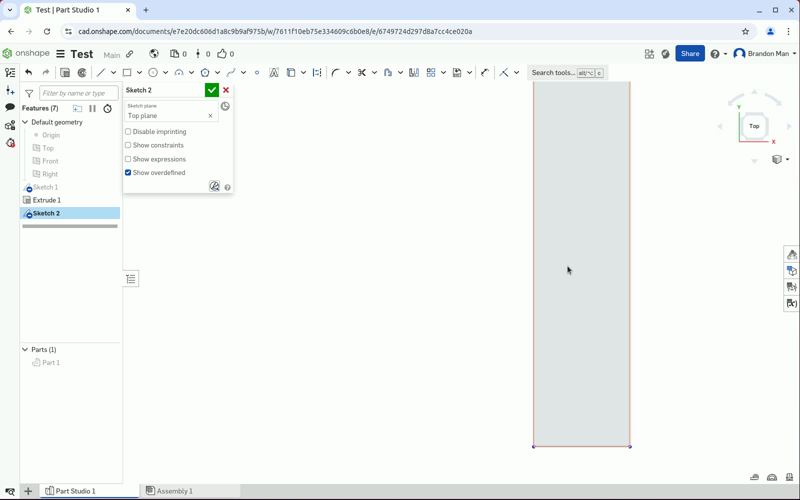
scroll(-6)
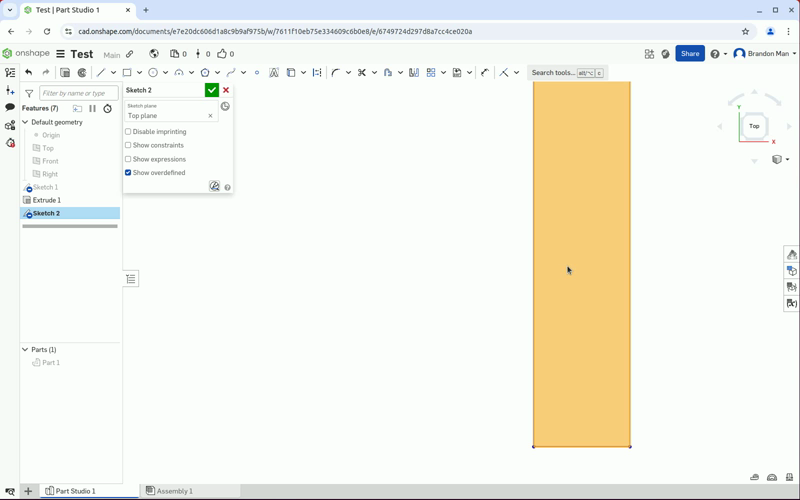
scroll(-6)
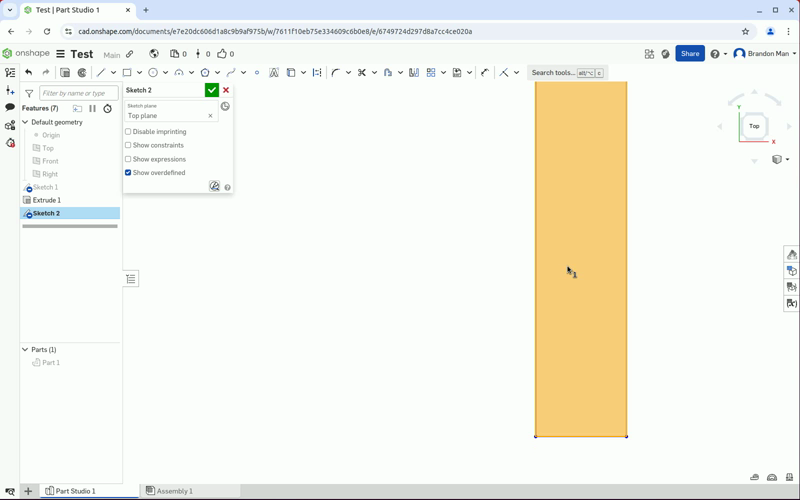
scroll(-6)
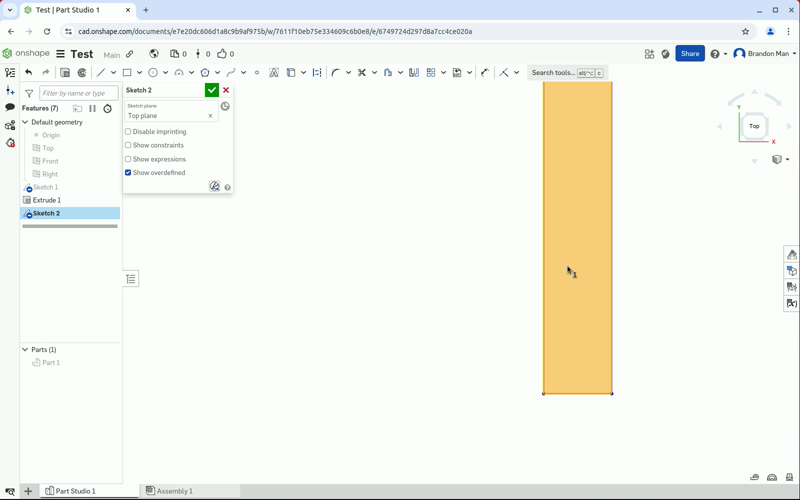
scroll(-6)
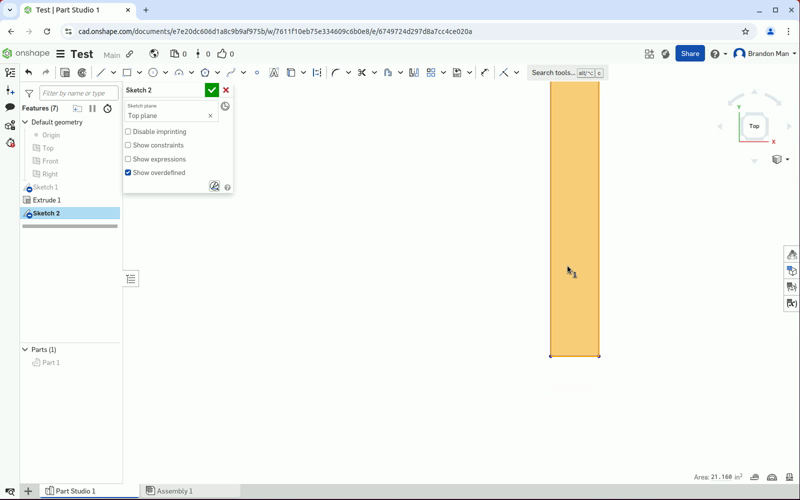
scroll(-6)
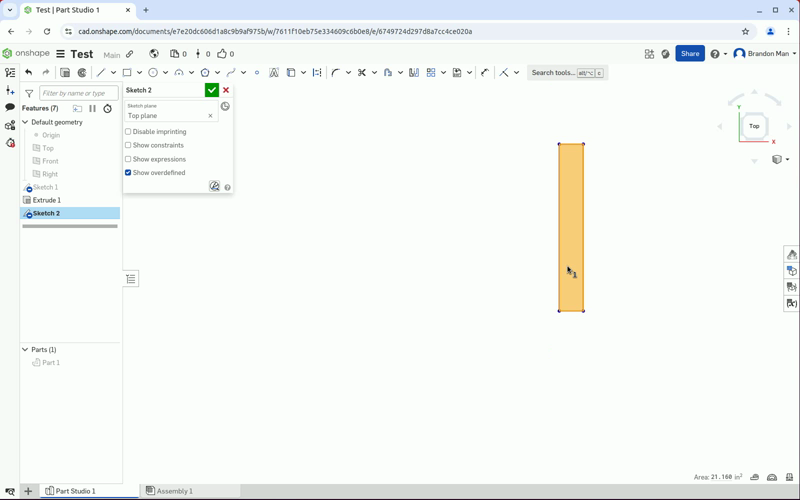
scroll(-6)
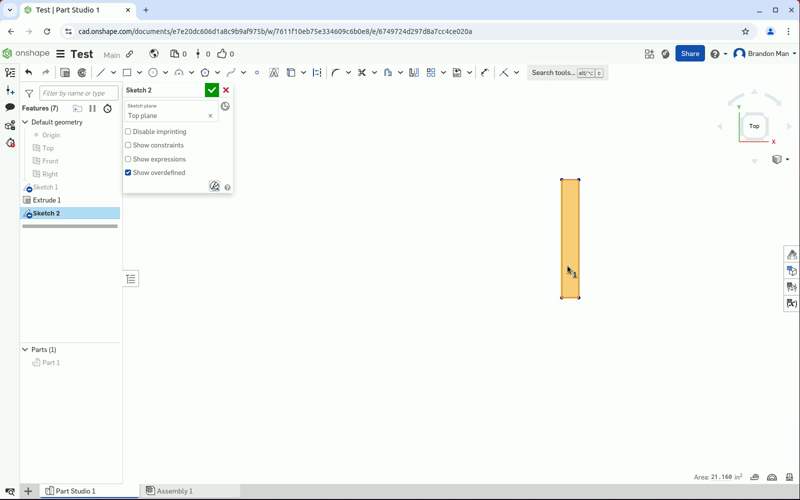
scroll(-6)
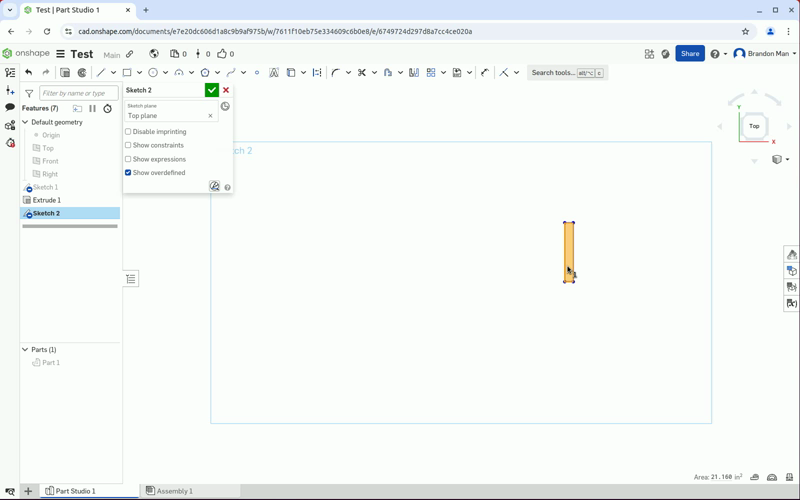
mouse_move(73, 352)
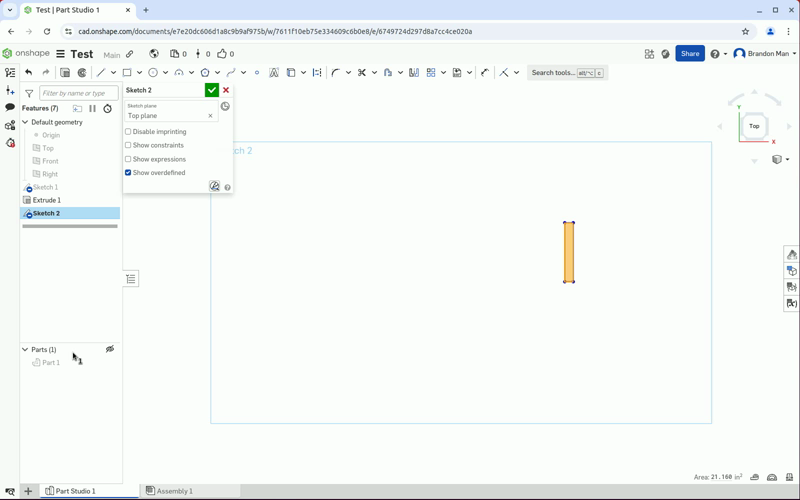
key(shift+y)
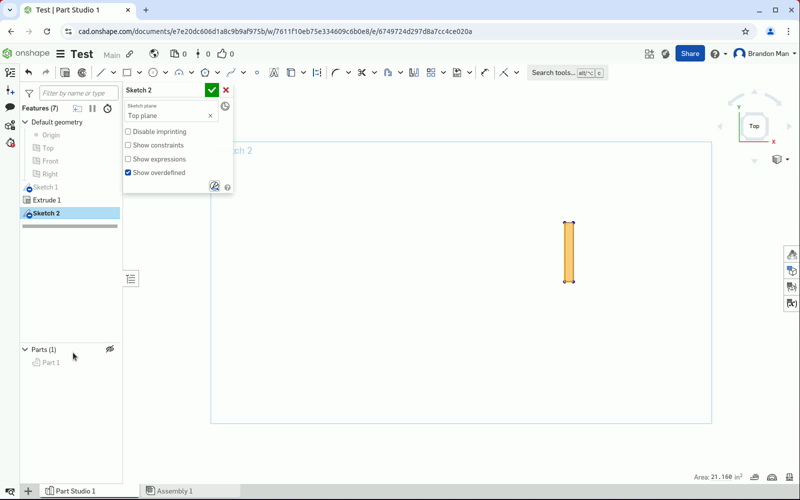
key(shift+e)
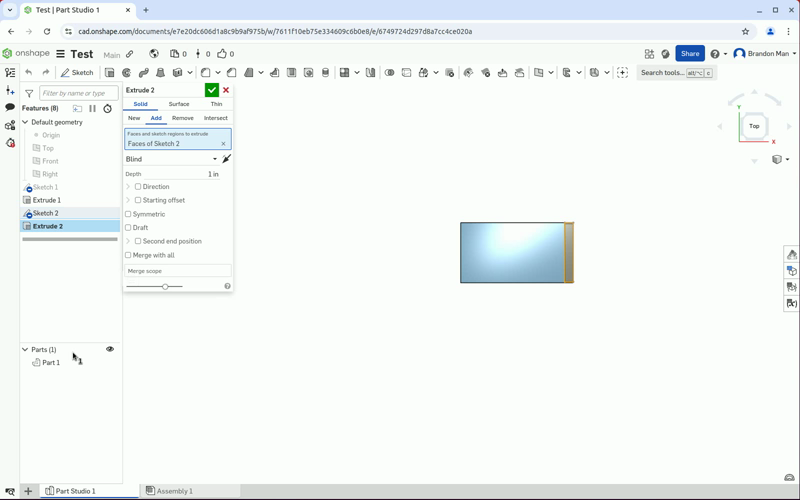
mouse_move(143, 106)
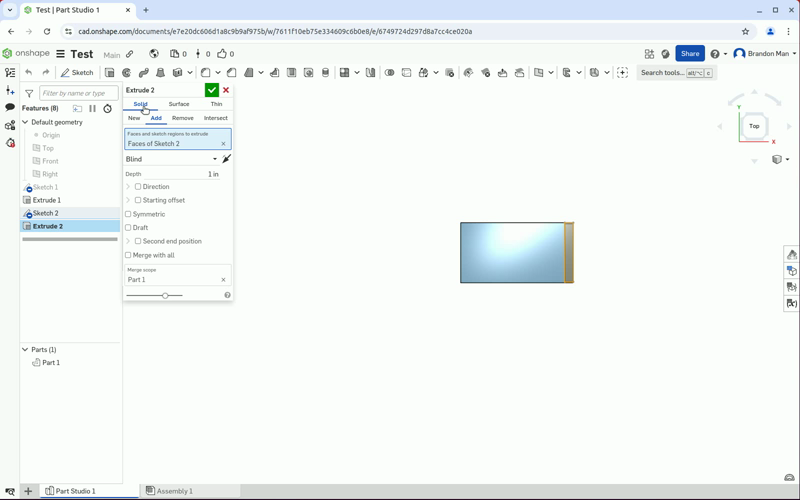
click(143, 106)
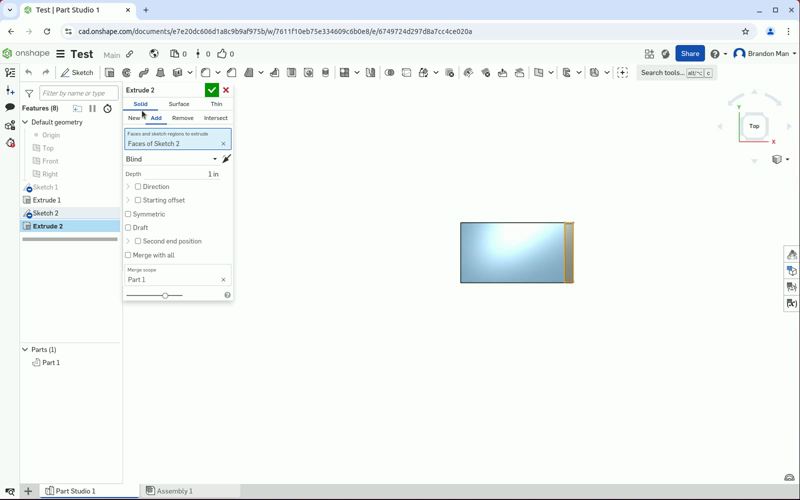
mouse_move(137, 120)
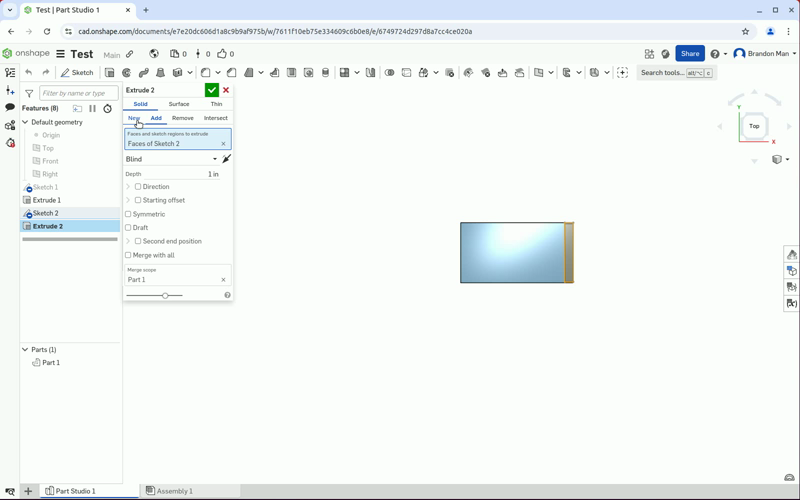
click(137, 120)
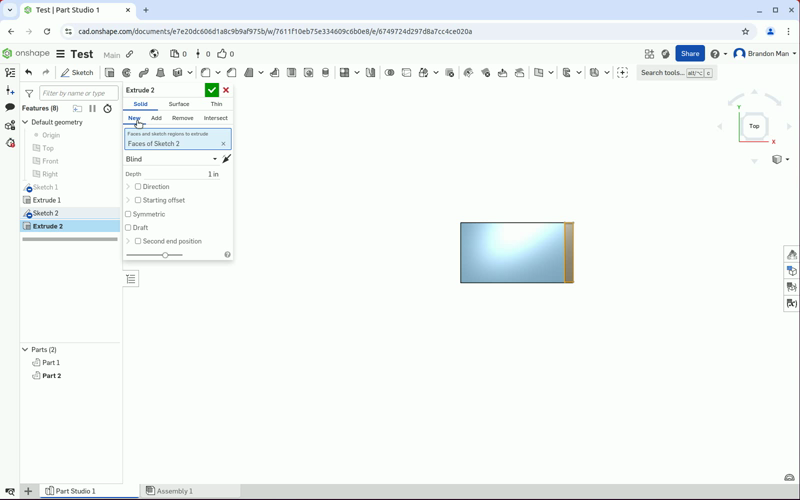
key(tab, 4)
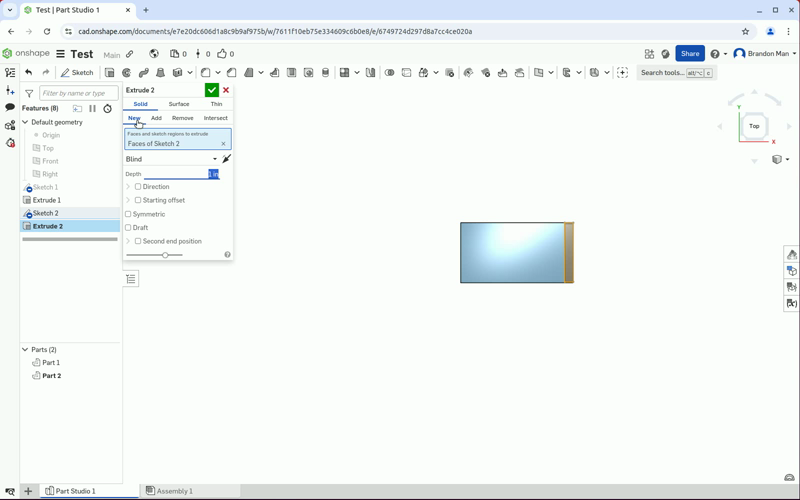
text(2.407)
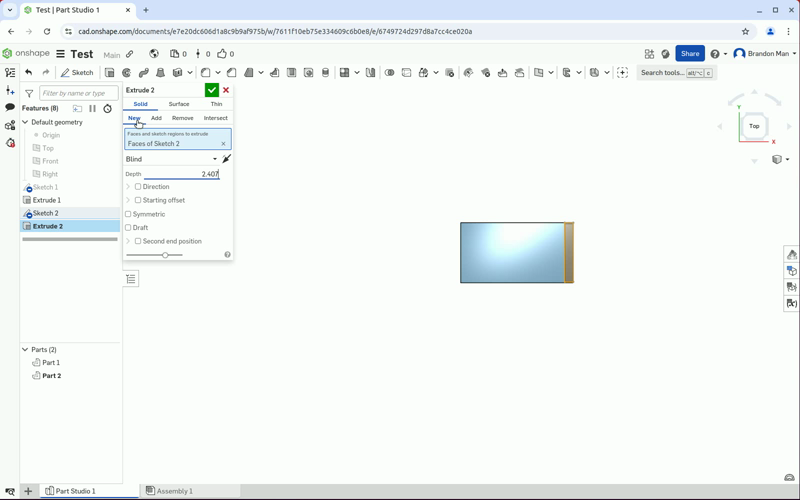
key(enter)
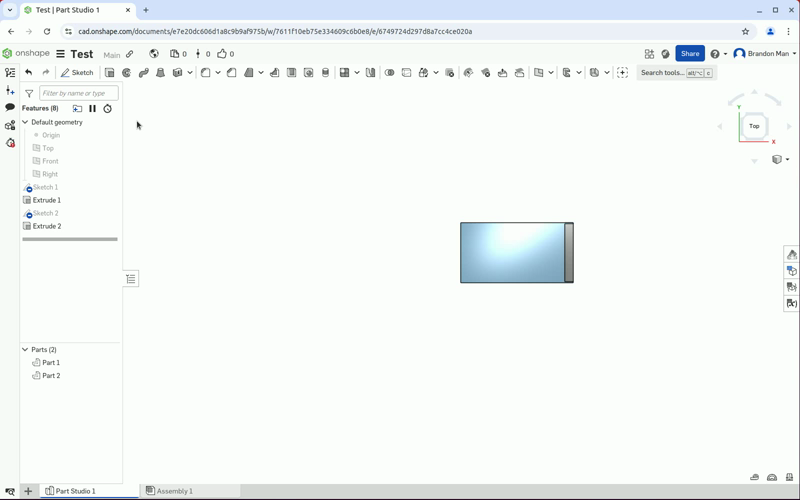
key(shift+h)
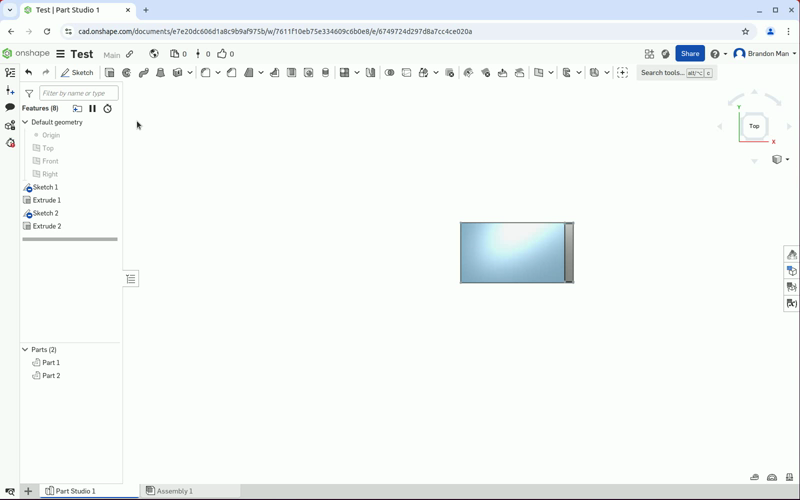
key(shift+h)
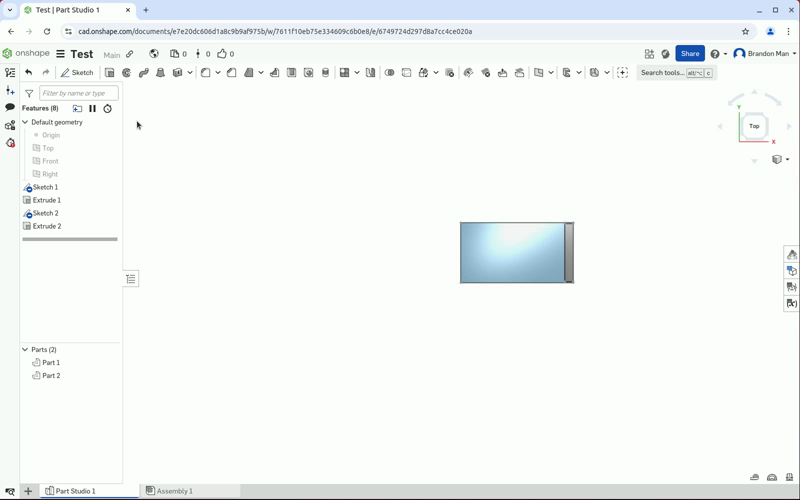
key(shift+7)
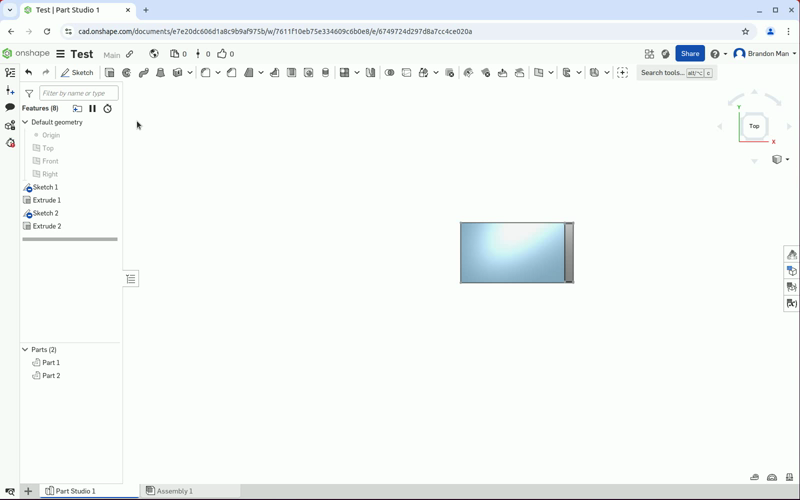
key(up, 3)
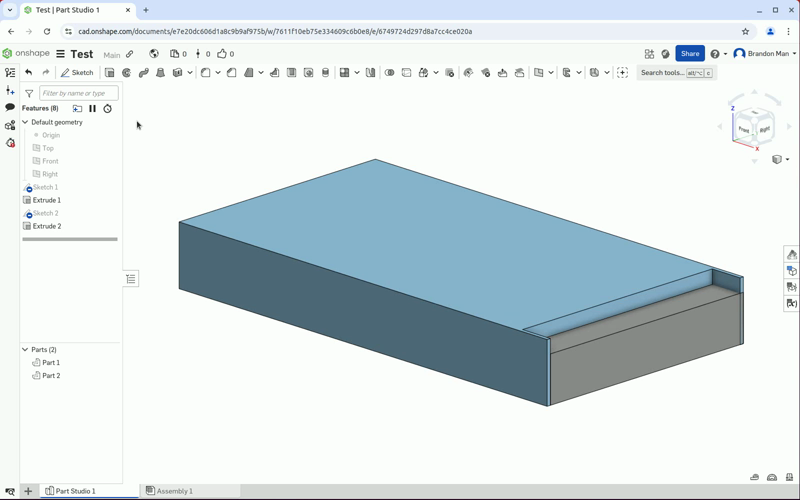
key(left, 3)
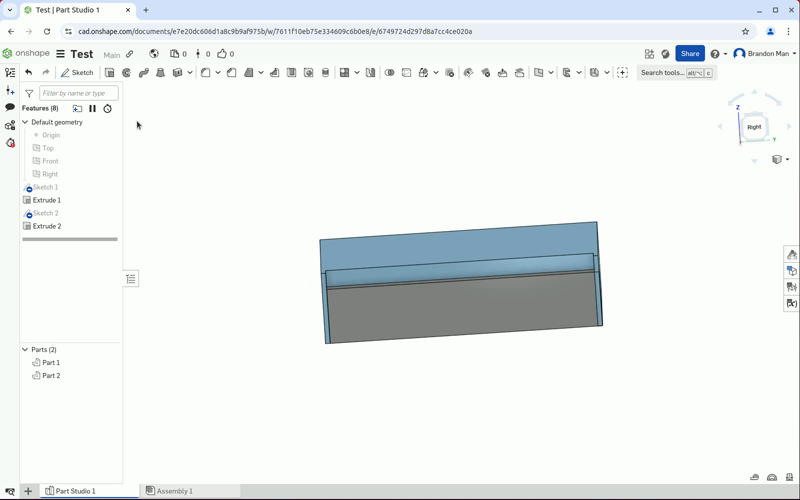
key(right, 3)
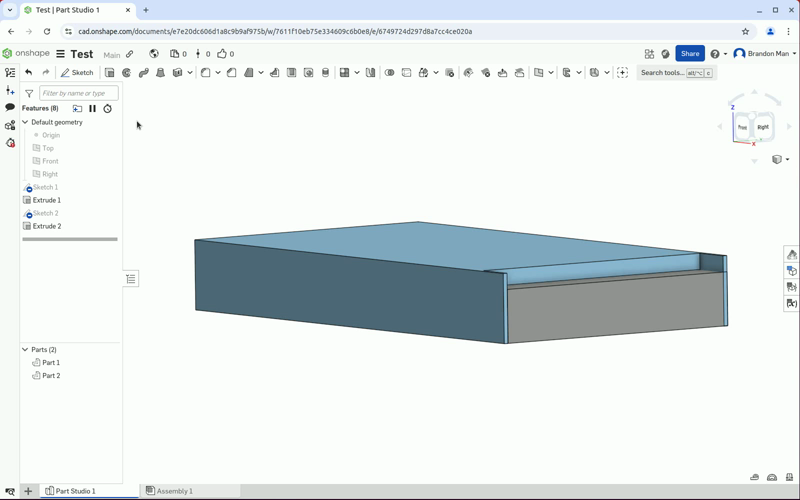
key(down, 3)
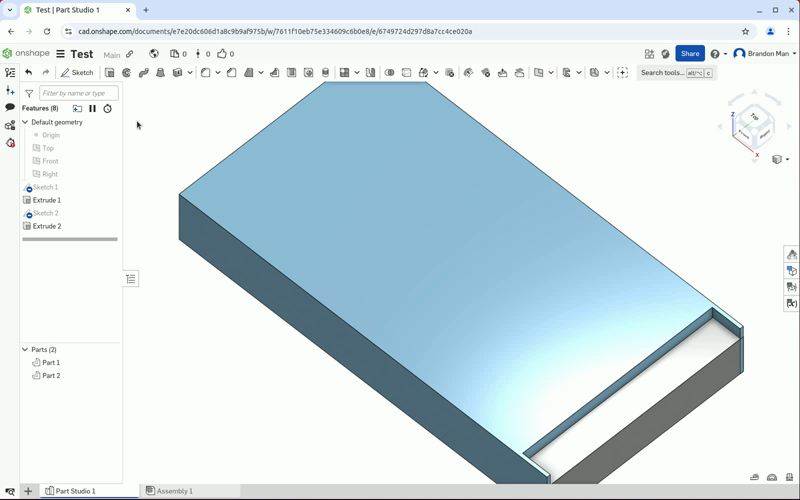
mouse_move(73, 189)
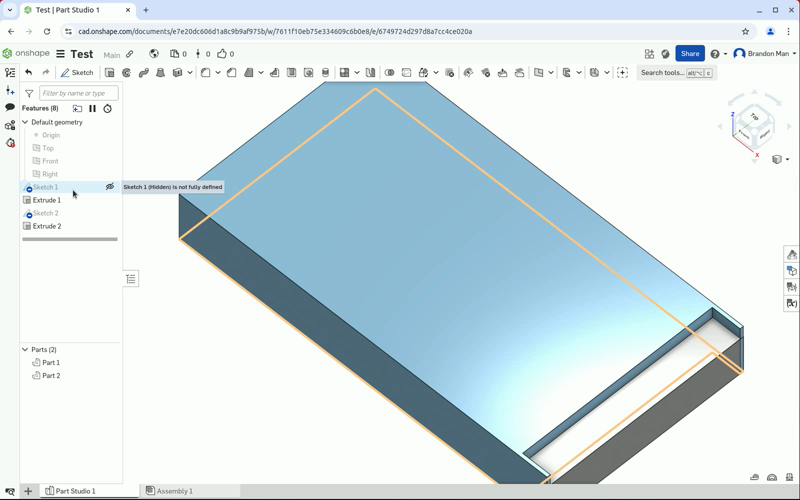
click(73, 189)